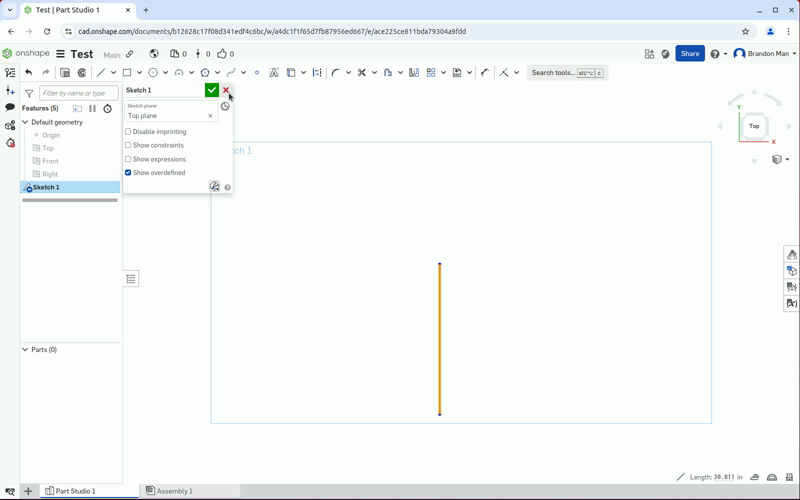
key(shift+h)
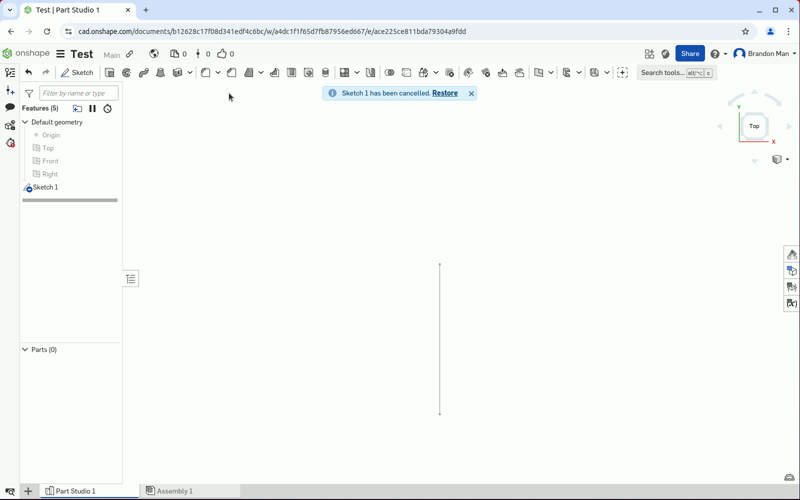
mouse_move(73, 352)
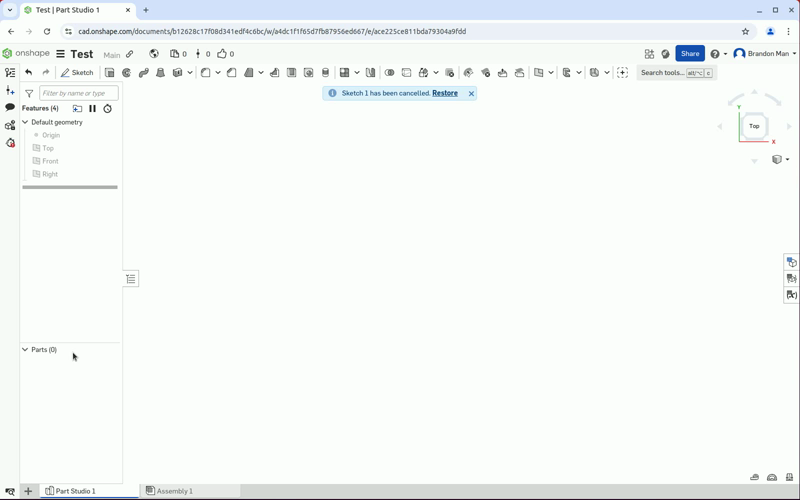
key(y)
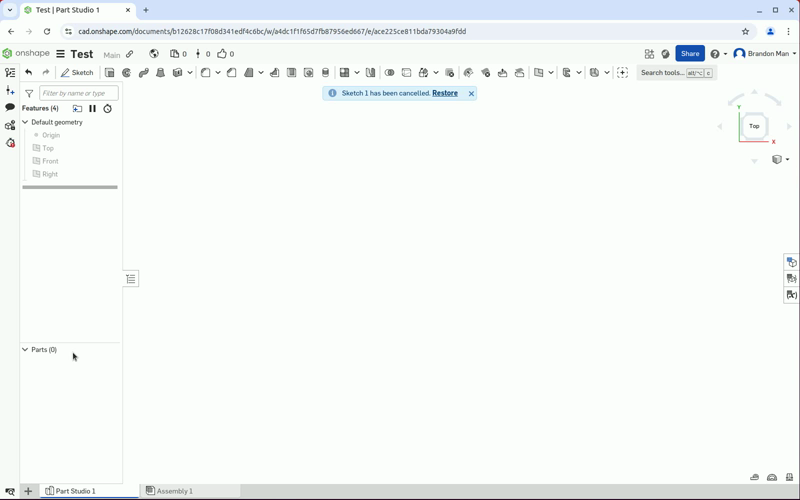
key(shift+p)
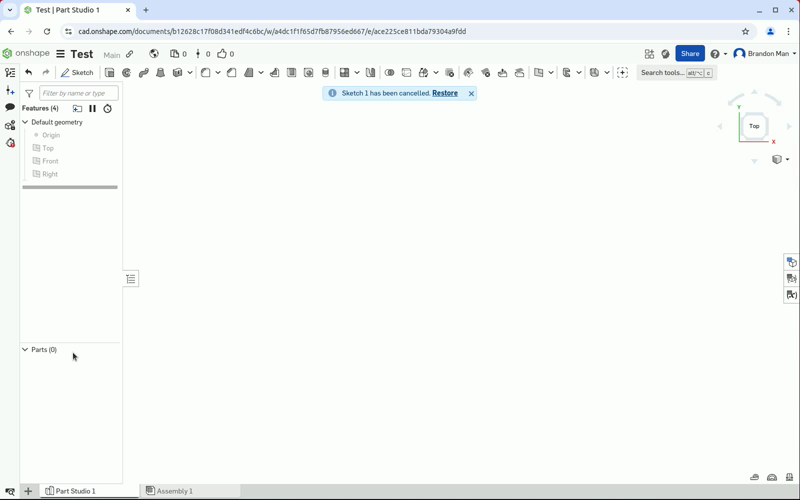
key(space)
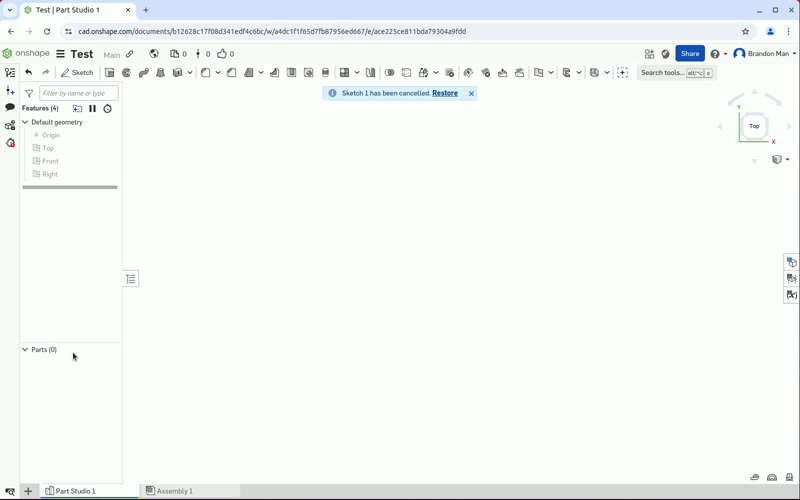
key_down(shift)
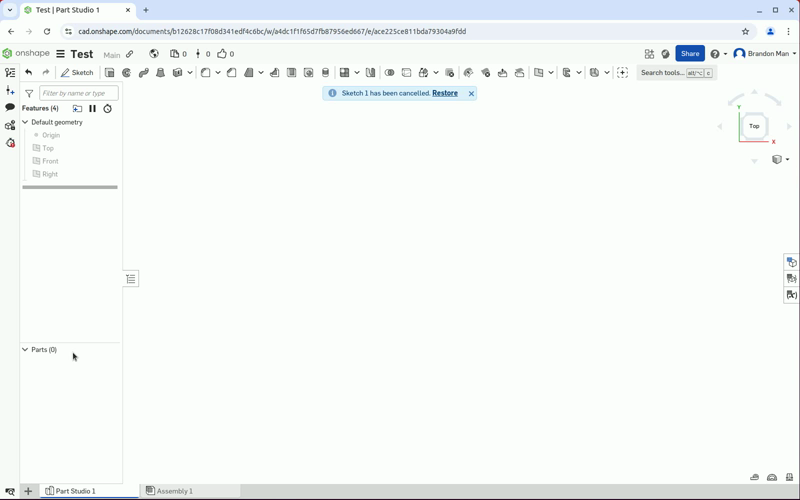
key(up)
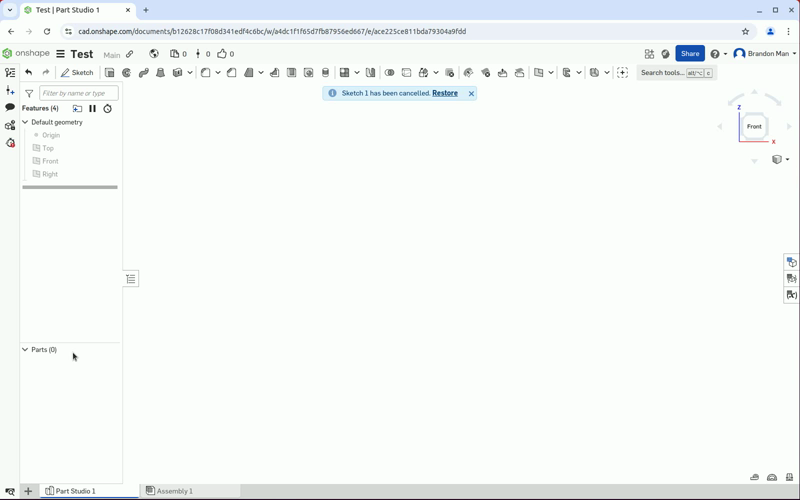
key_up(shift)
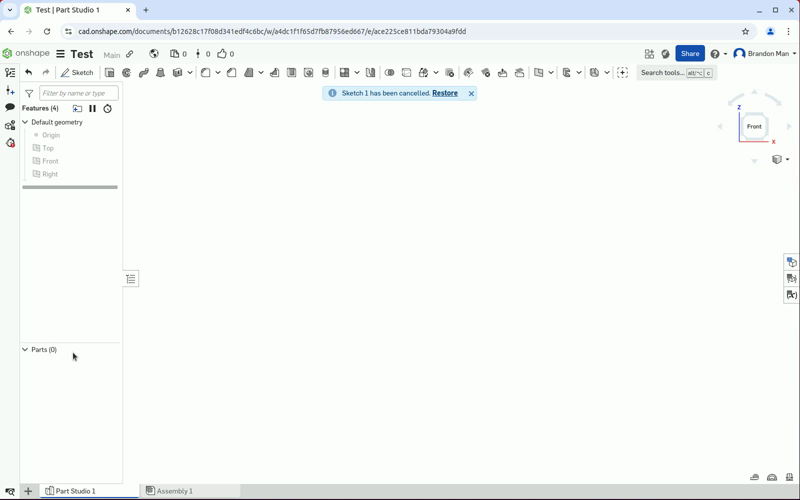
mouse_move(73, 352)
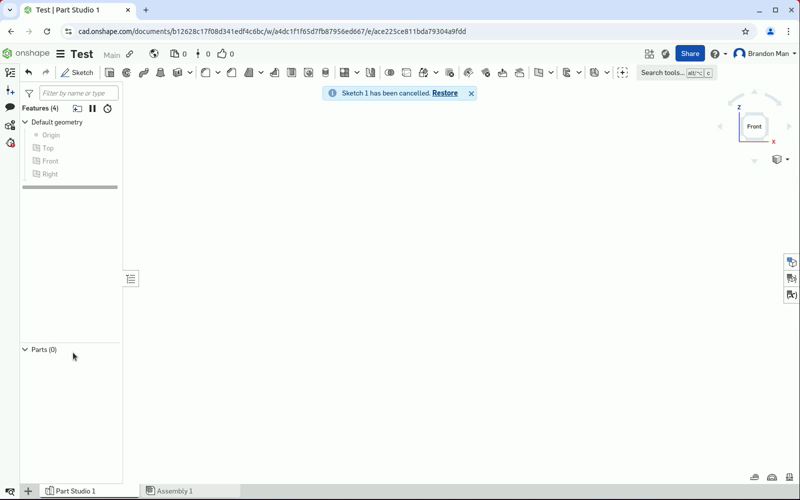
key(shift+y)
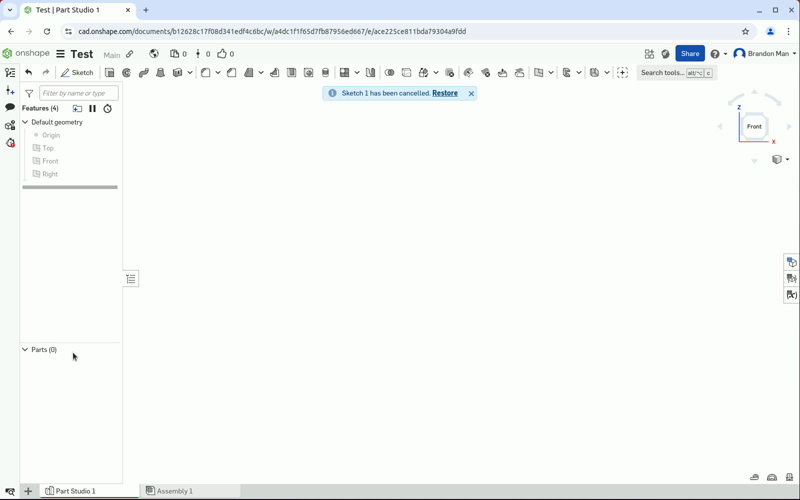
key(shift+s)
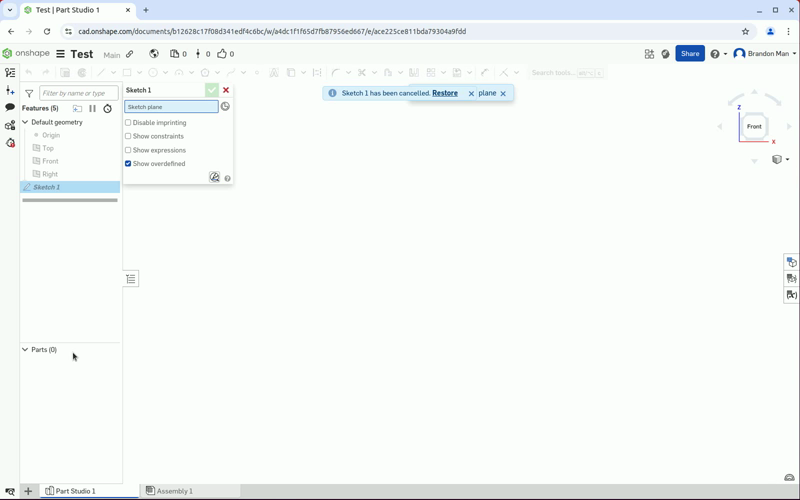
mouse_move(73, 163)
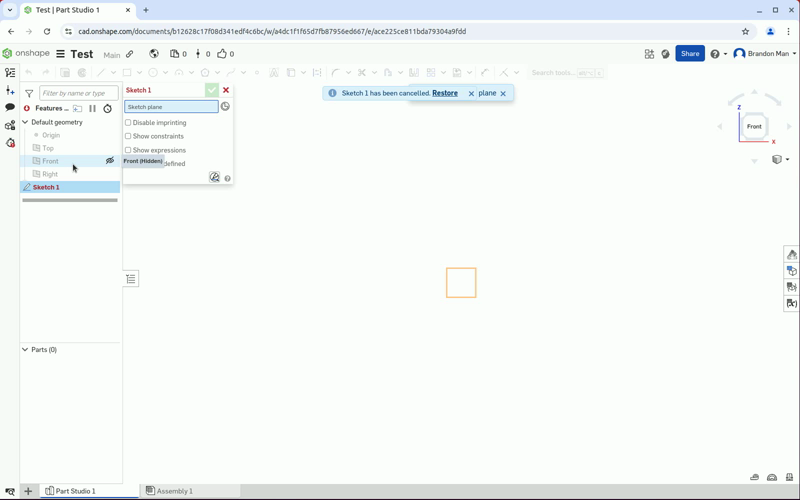
click(73, 163)
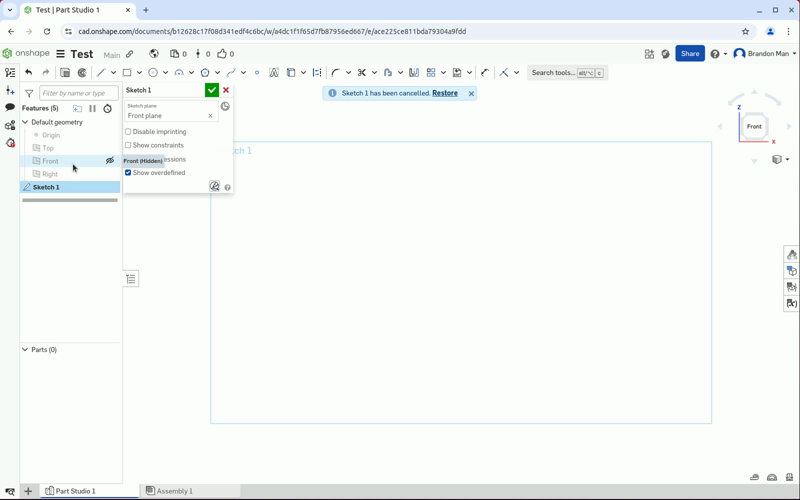
mouse_move(73, 352)
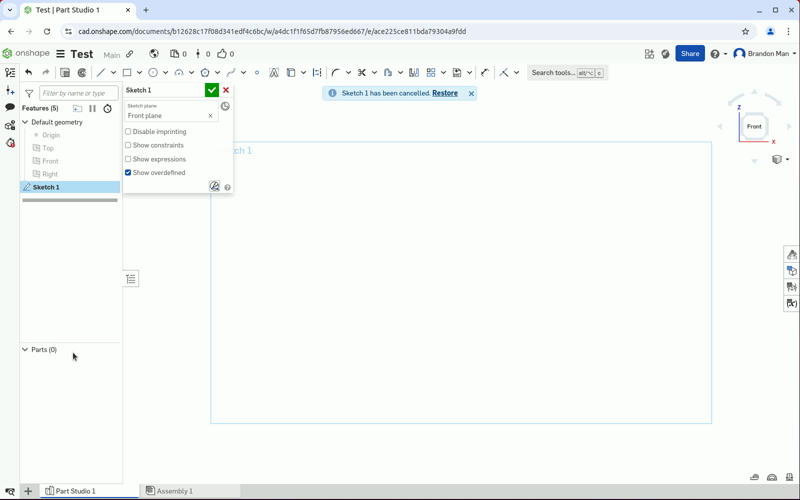
key(y)
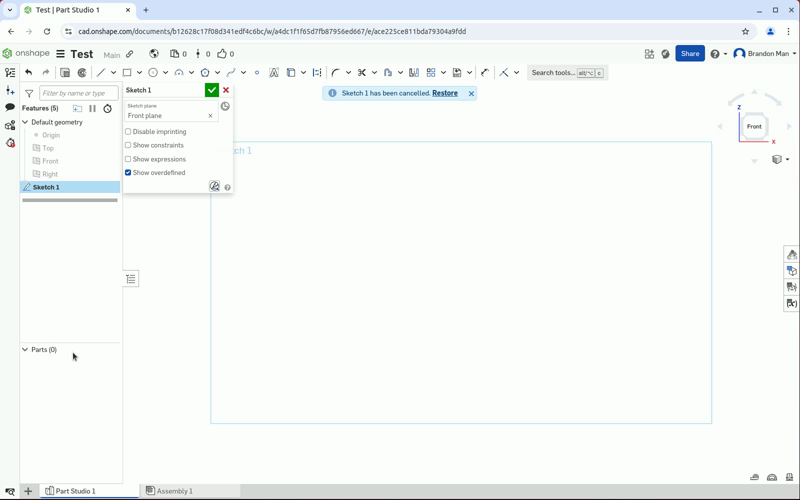
key(l)
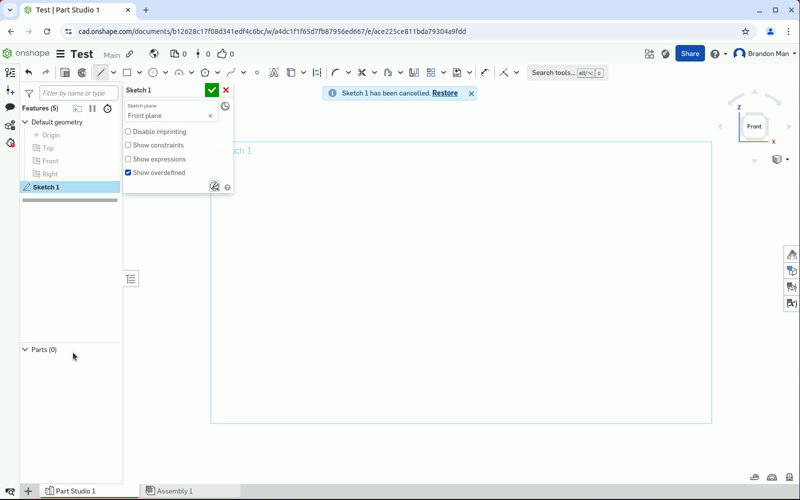
key_down(shift)
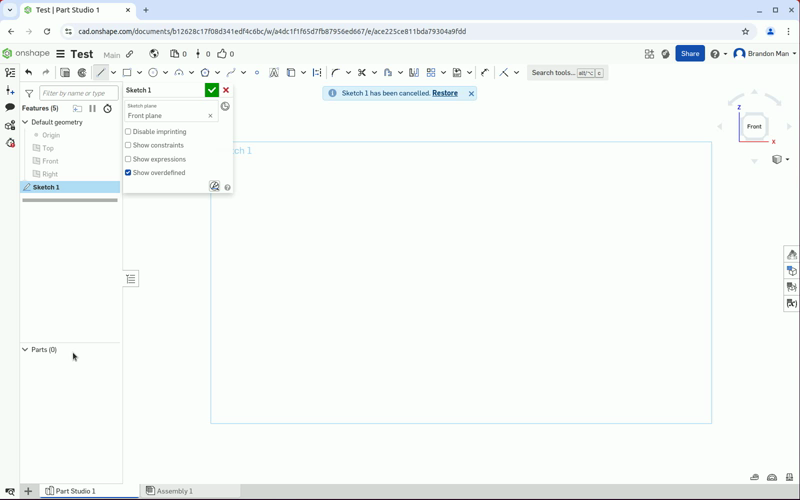
mouse_move(348, 282)
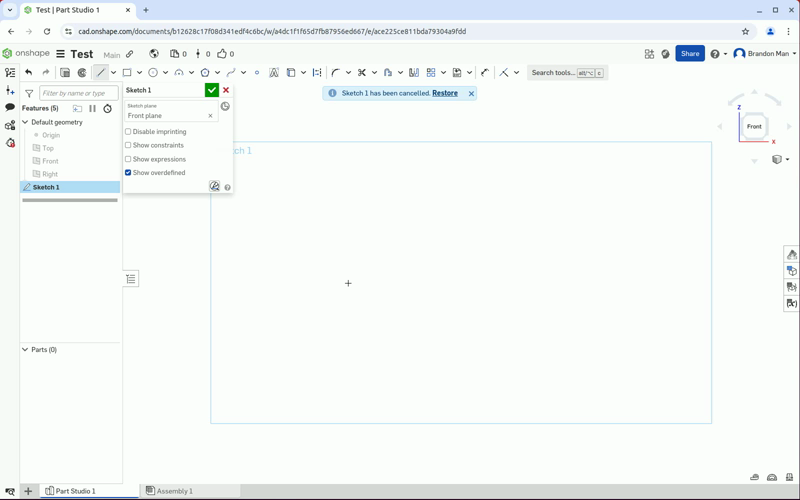
click(348, 282)
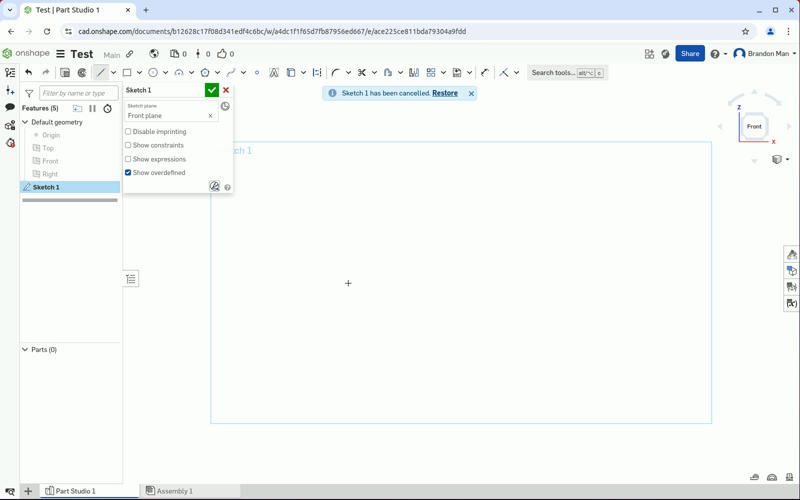
key_up(shift)
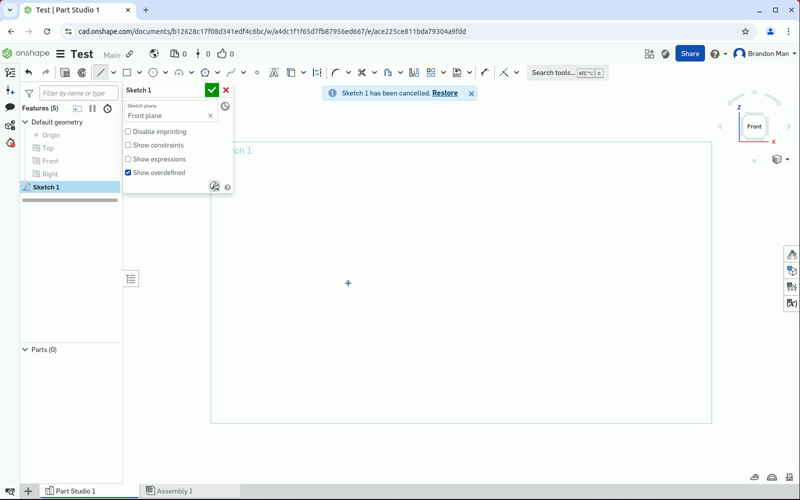
key_down(shift)
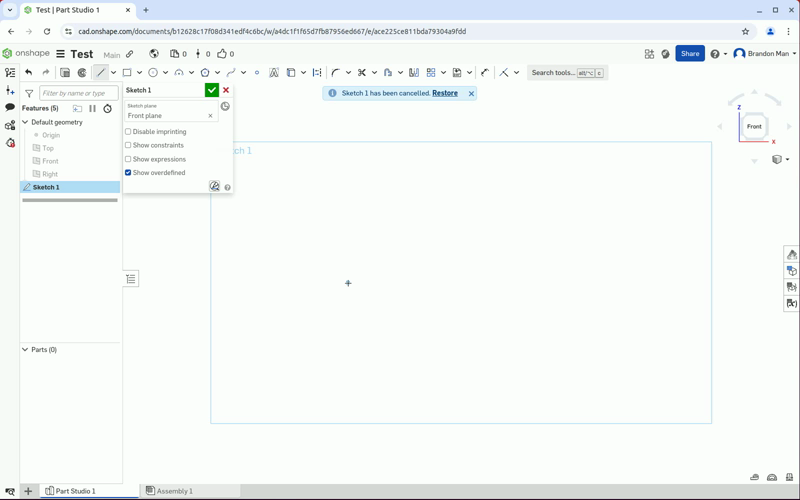
mouse_move(460, 282)
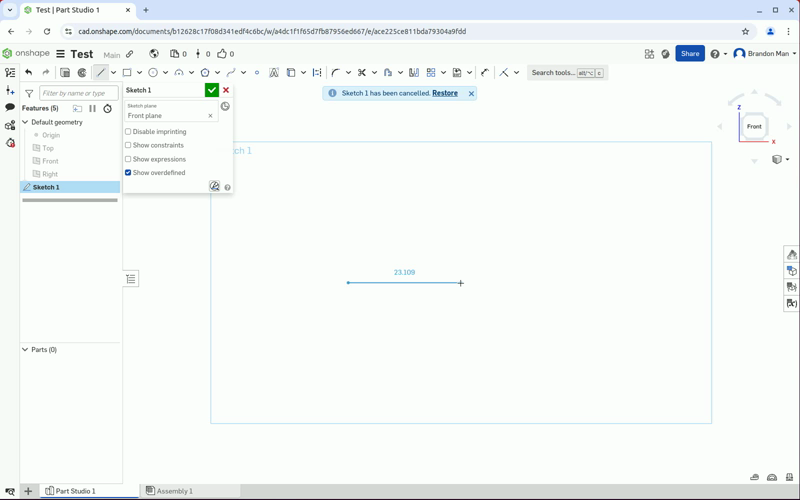
click(460, 282)
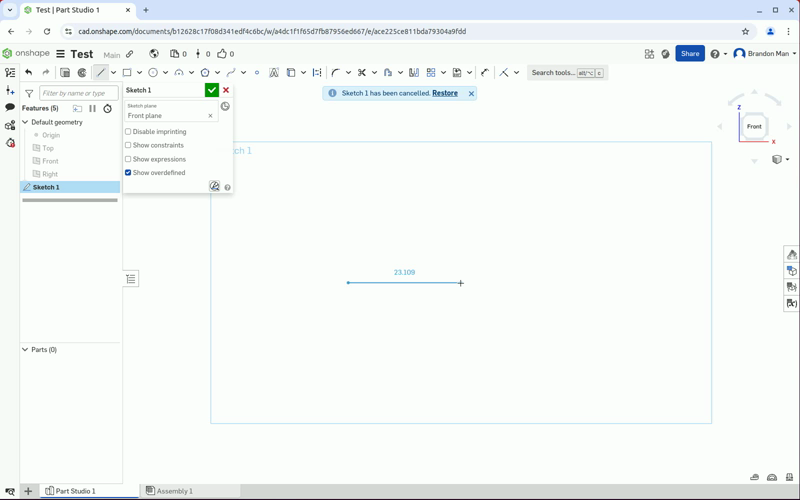
key_up(shift)
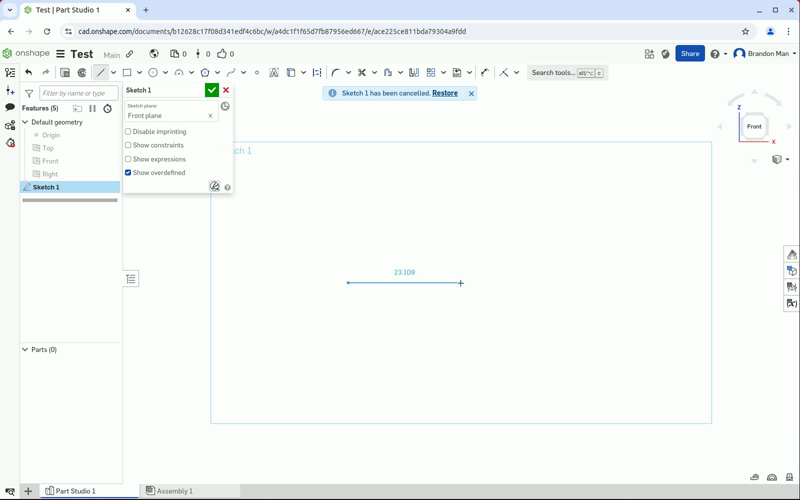
key_down(shift)
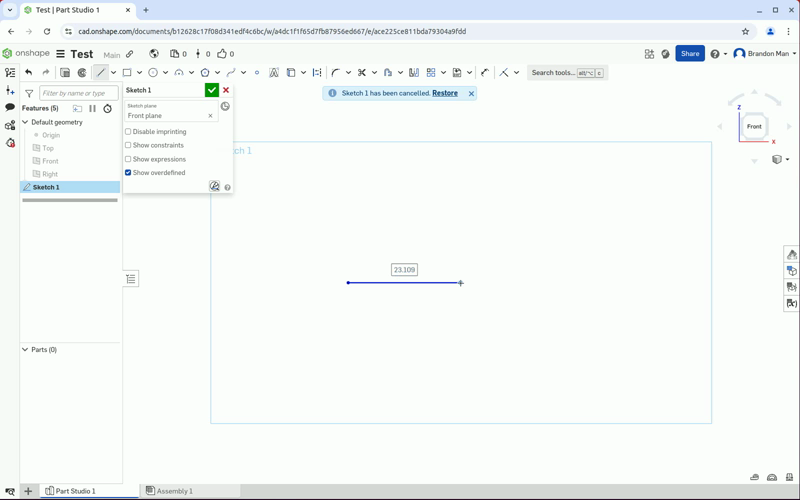
mouse_move(460, 170)
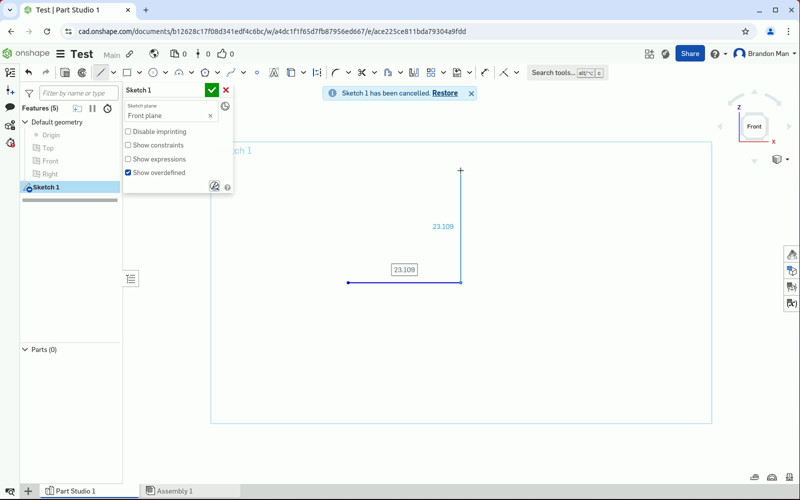
click(460, 170)
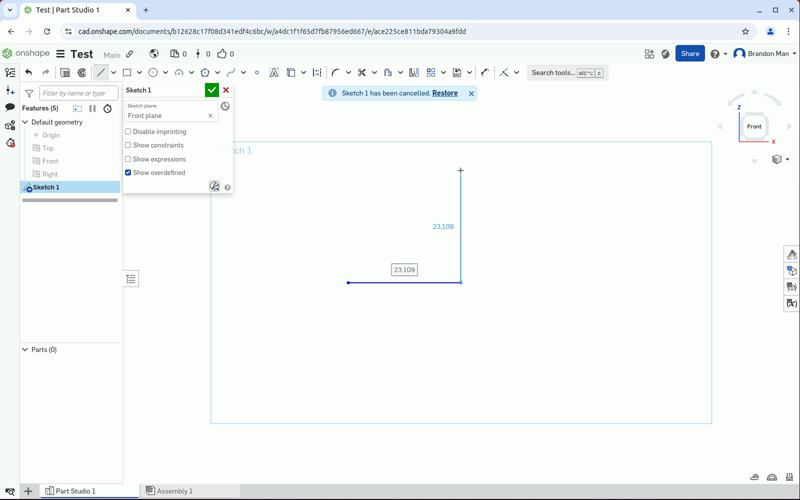
key_up(shift)
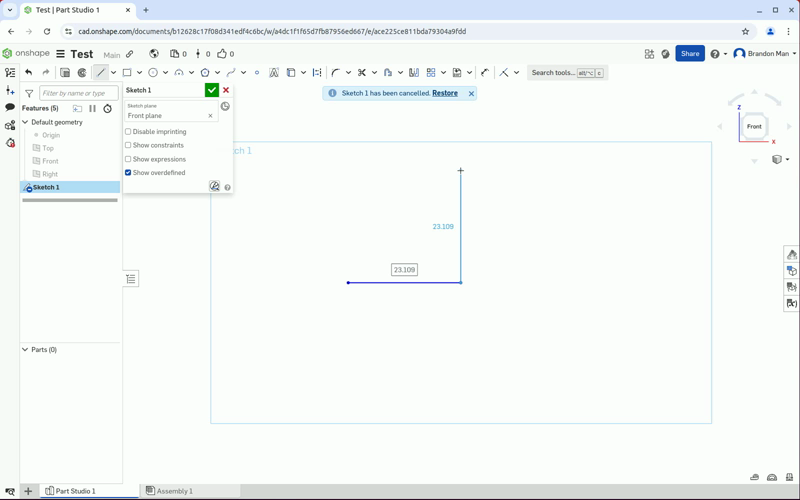
key_down(shift)
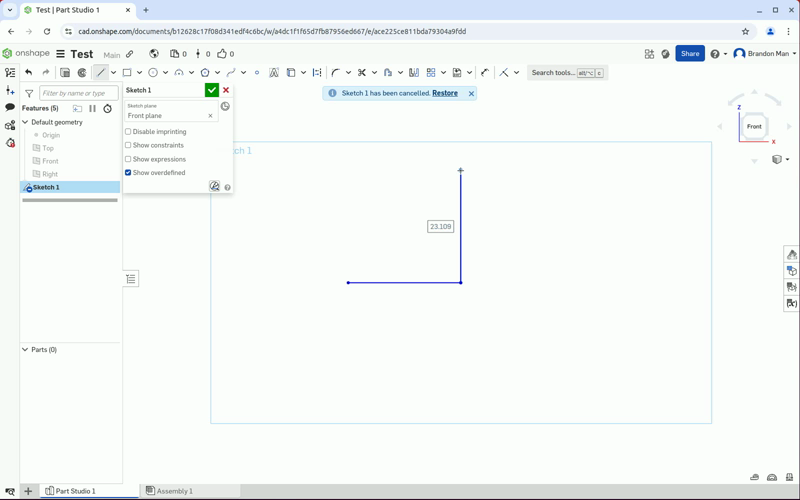
mouse_move(348, 170)
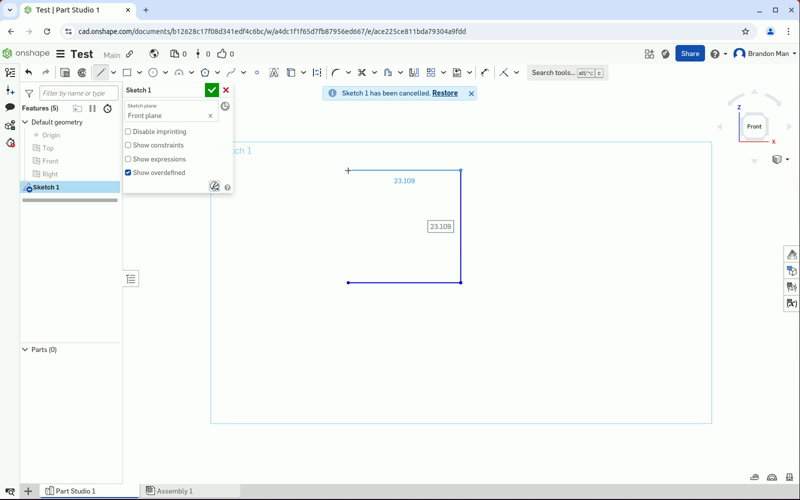
click(348, 170)
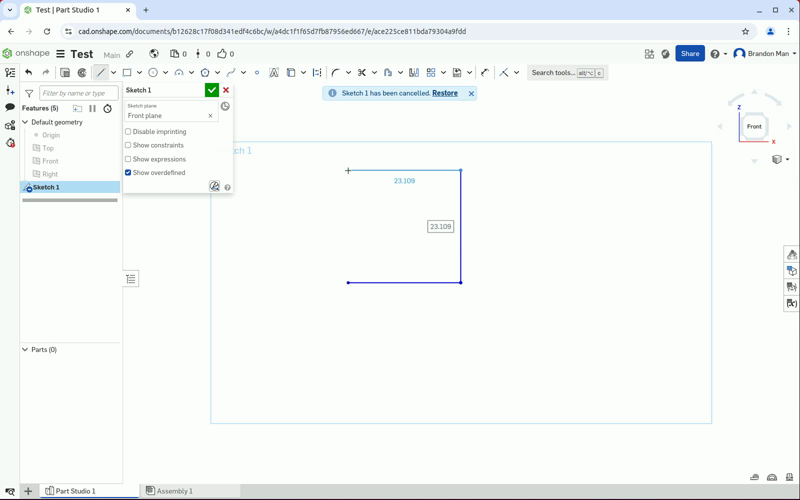
key_up(shift)
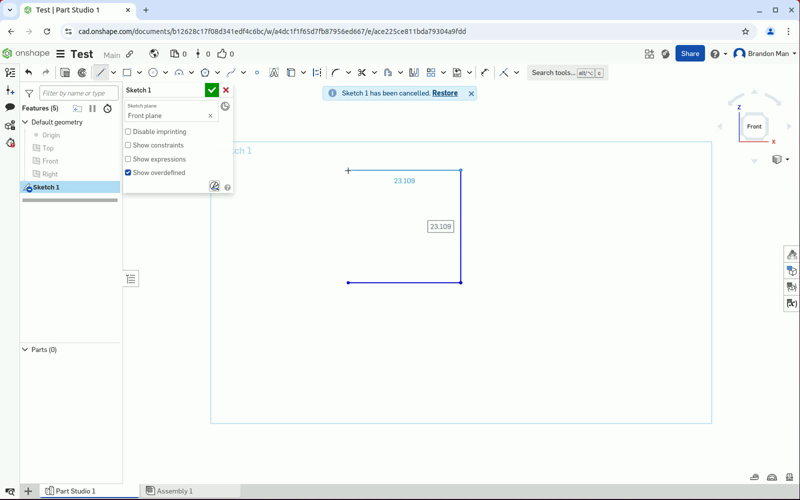
key_down(shift)
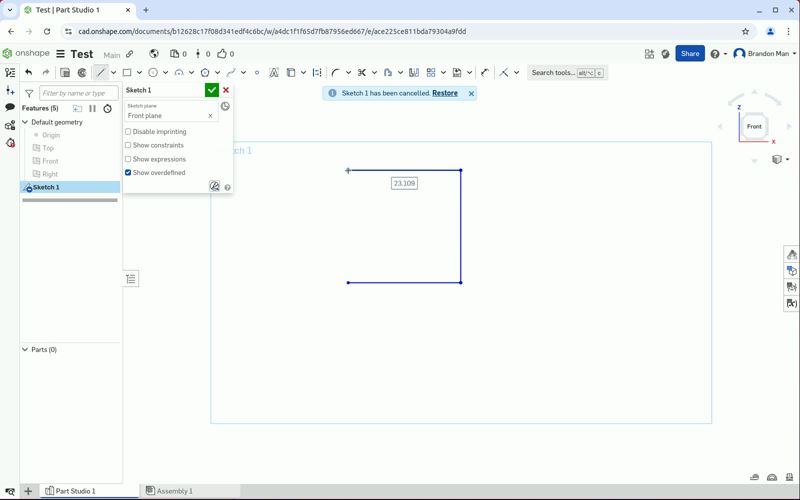
mouse_move(348, 282)
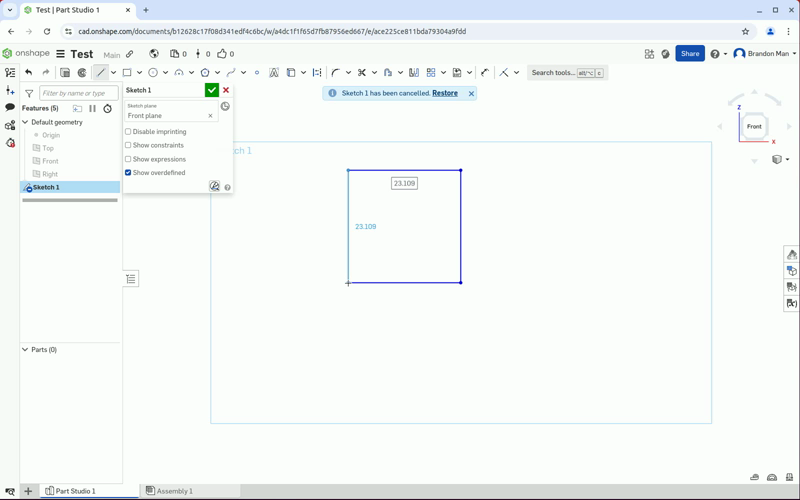
key_up(shift)
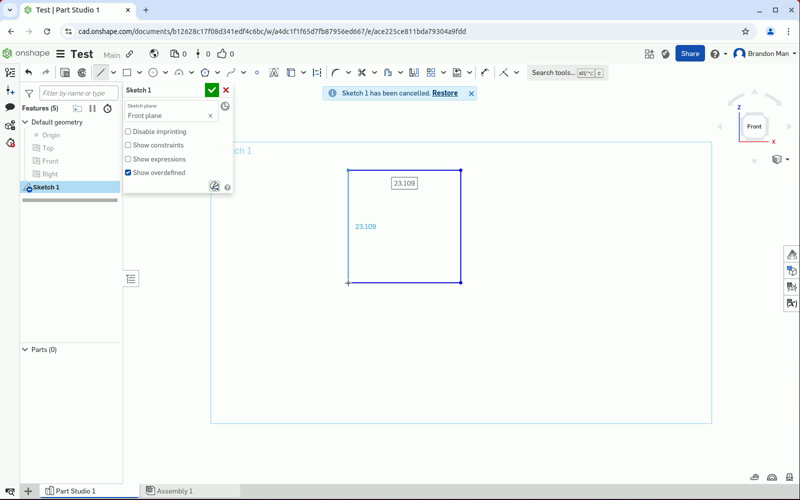
click(348, 282)
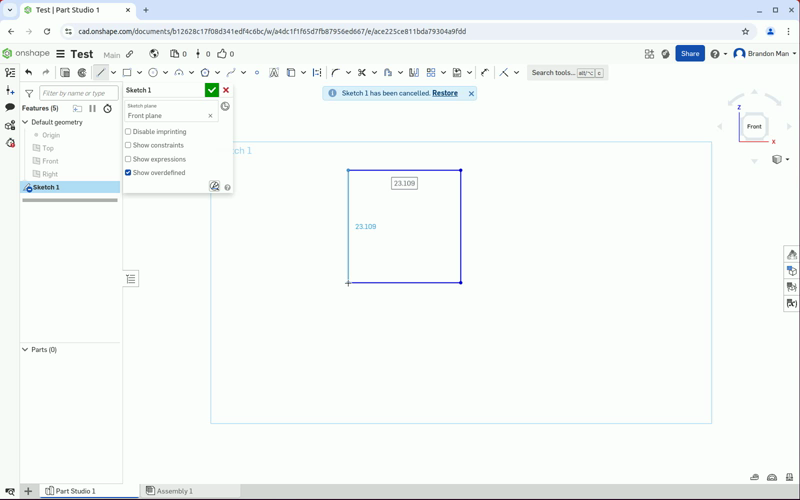
key(esc)
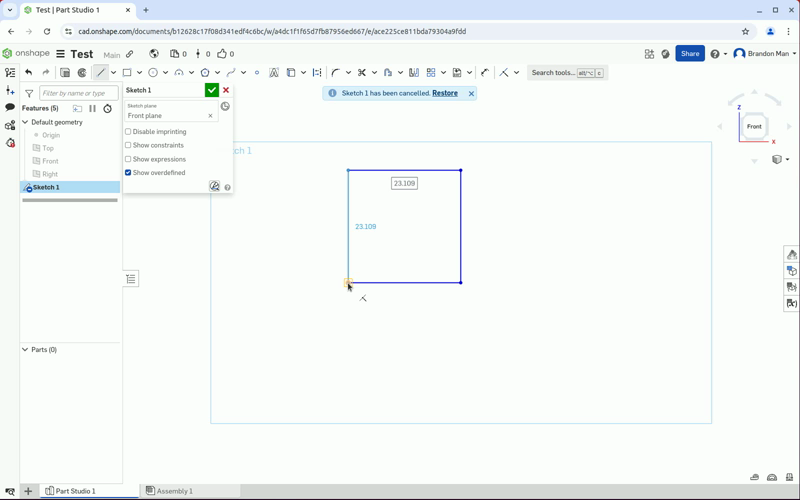
mouse_move(399, 200)
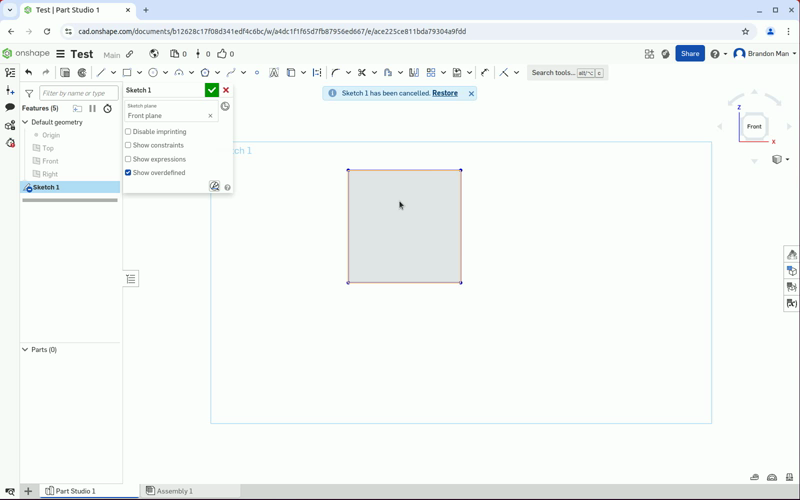
click(399, 200)
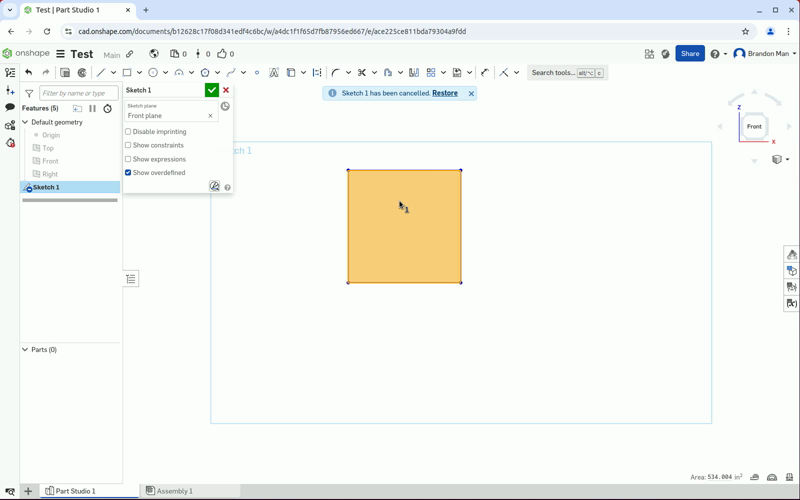
mouse_move(73, 352)
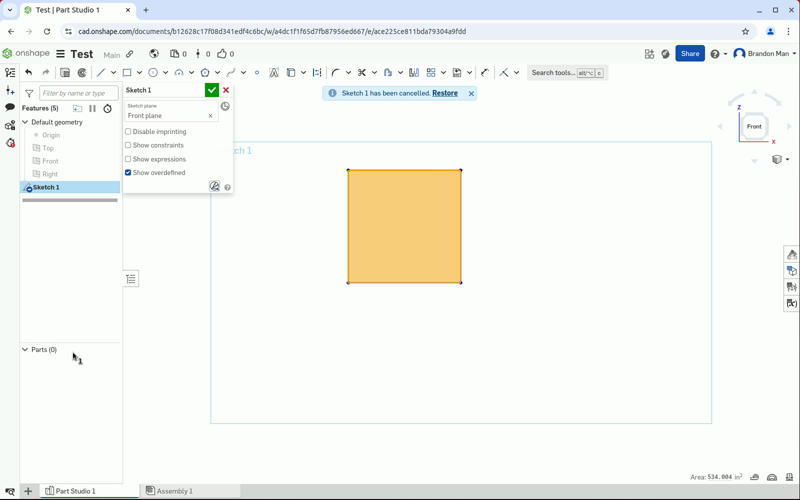
key(shift+y)
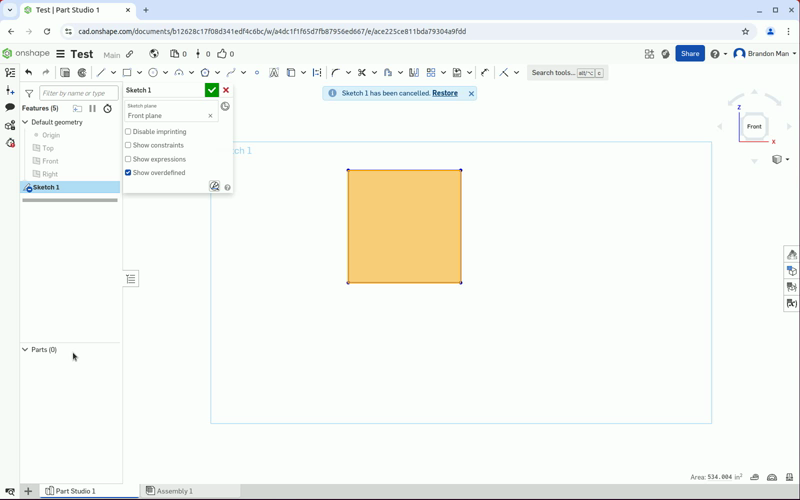
key(shift+e)
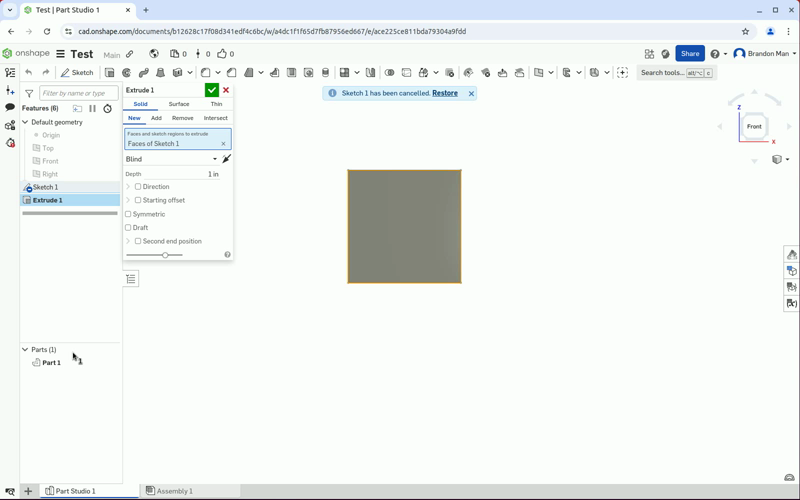
mouse_move(143, 106)
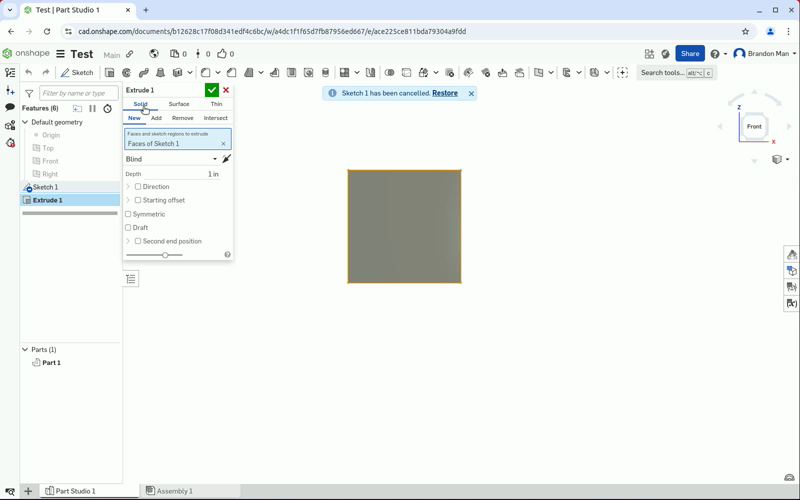
click(143, 106)
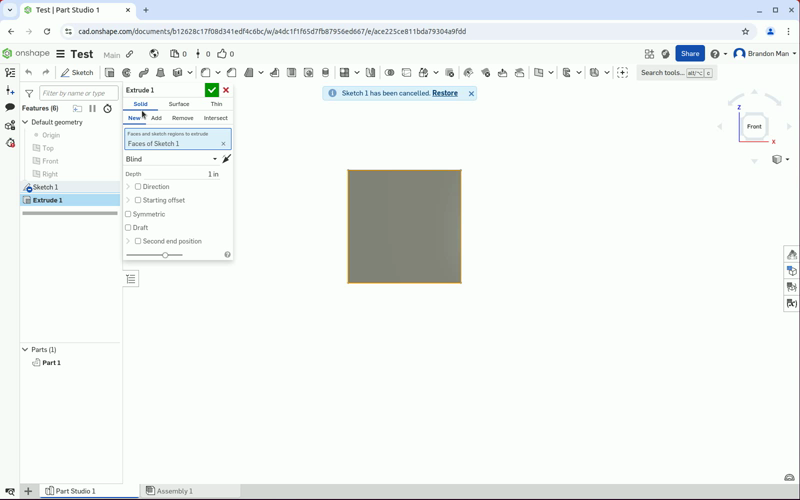
mouse_move(137, 120)
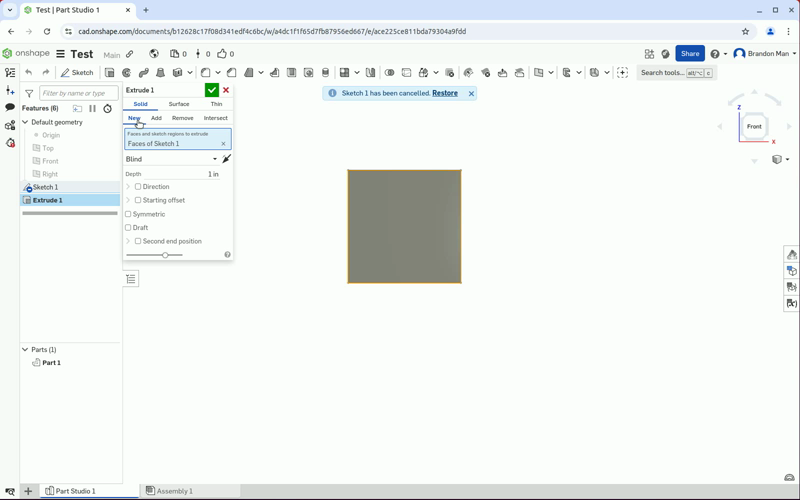
click(137, 120)
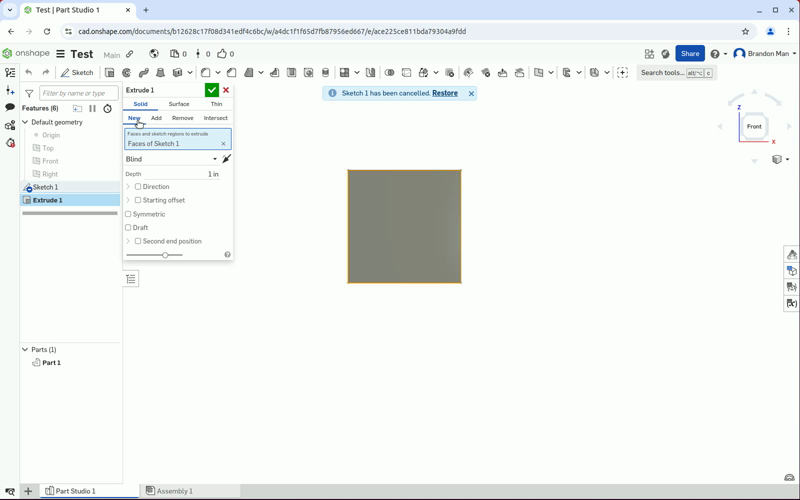
key(tab, 4)
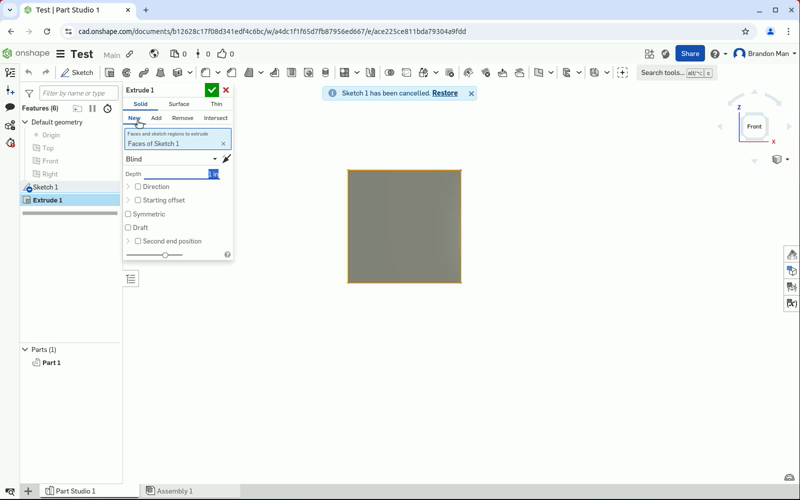
text(23.108)
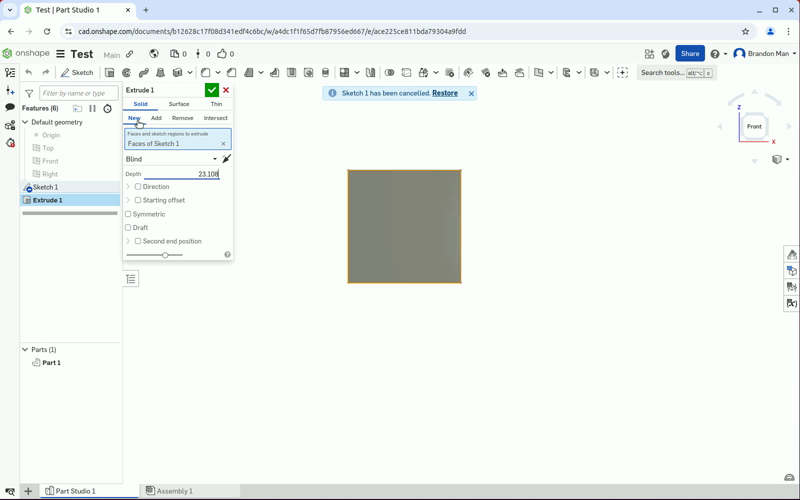
key(enter)
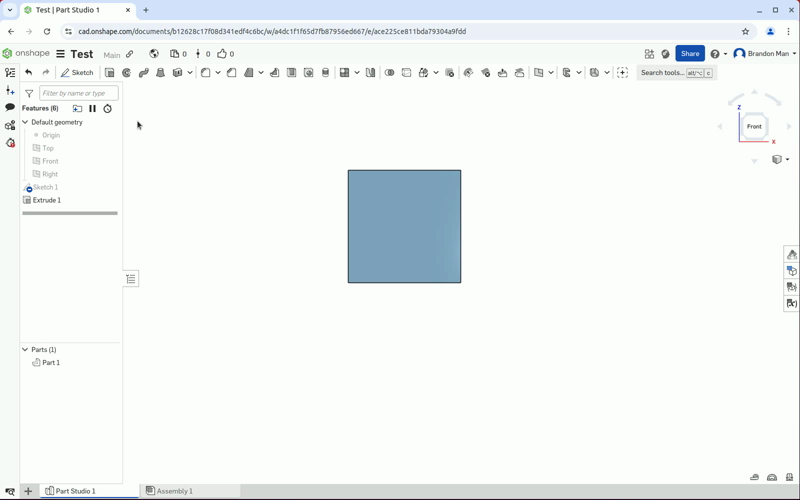
key(shift+h)
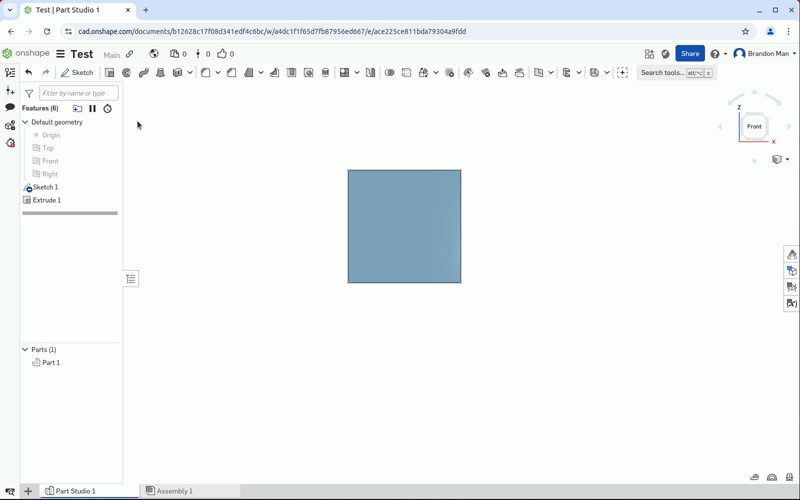
key(shift+h)
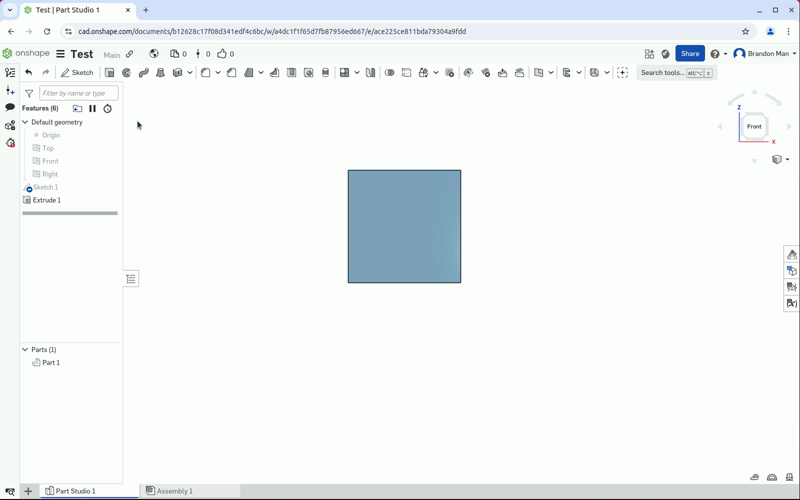
mouse_move(73, 189)
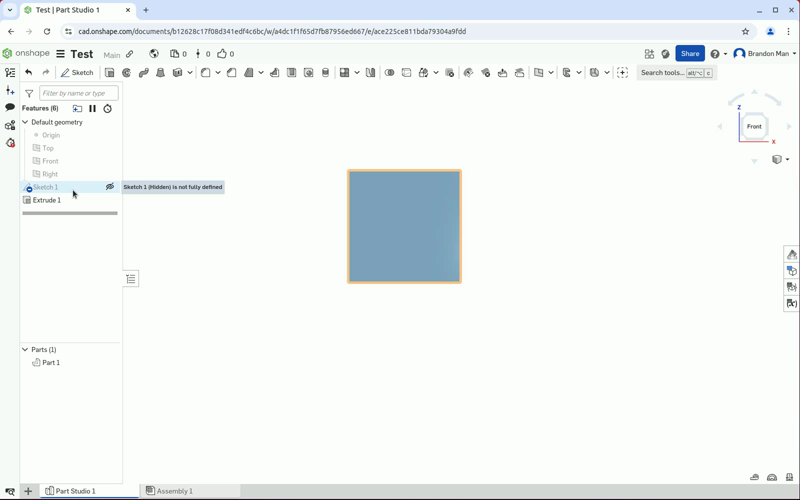
click(73, 189)
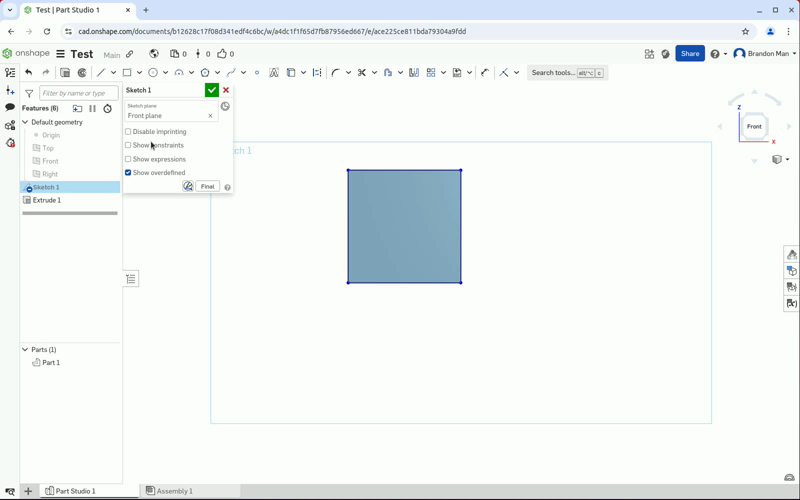
mouse_move(229, 92)
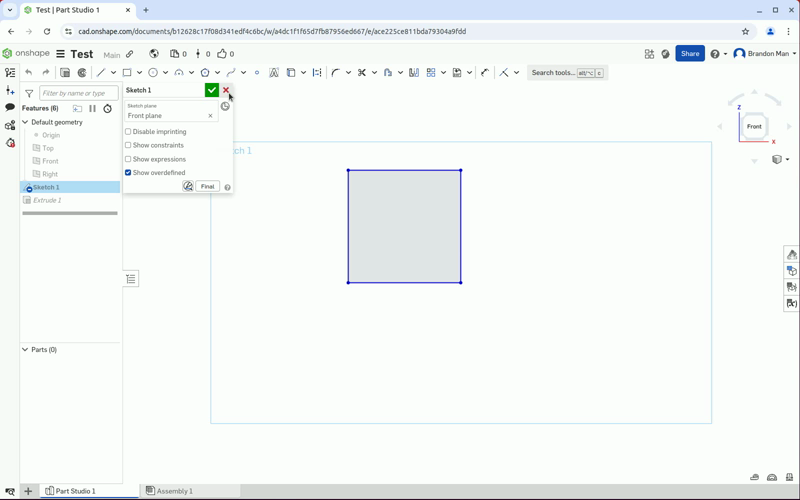
click(229, 92)
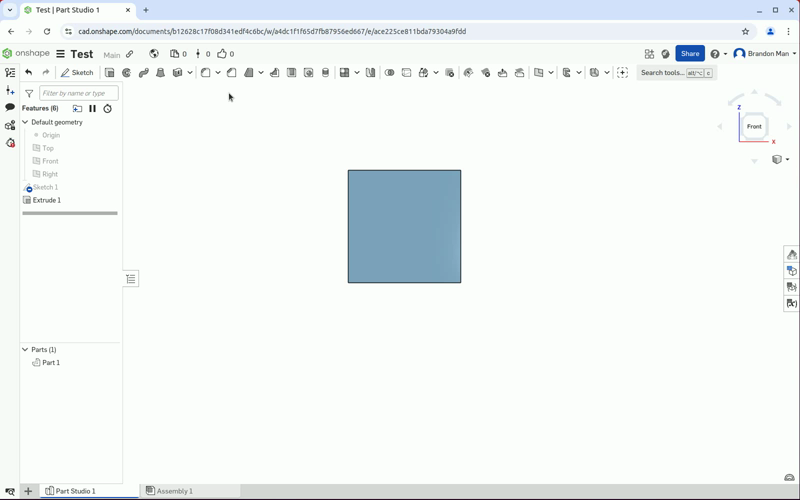
mouse_move(541, 75)
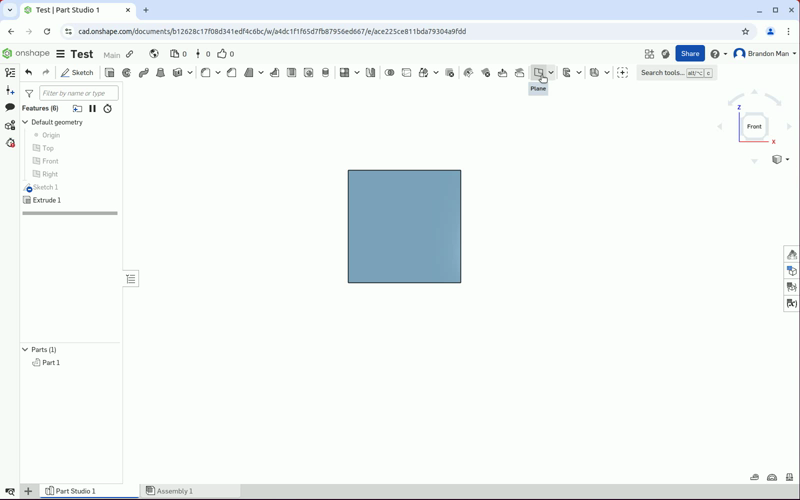
click(541, 75)
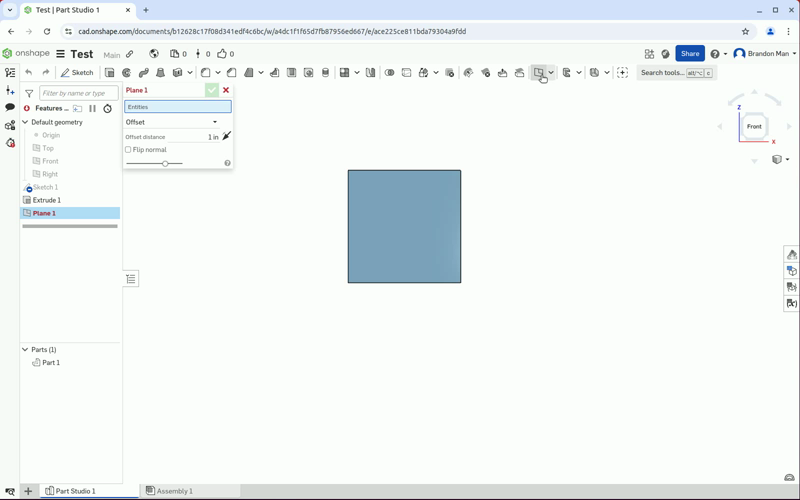
mouse_move(73, 163)
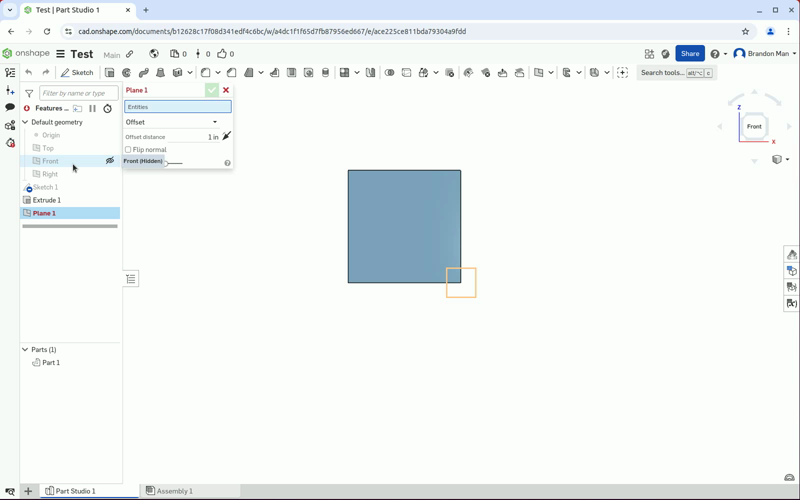
click(73, 163)
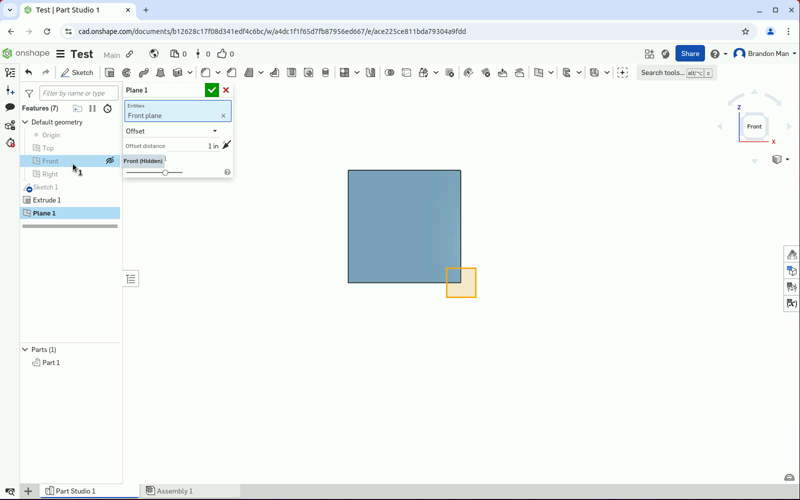
key(tab, 2)
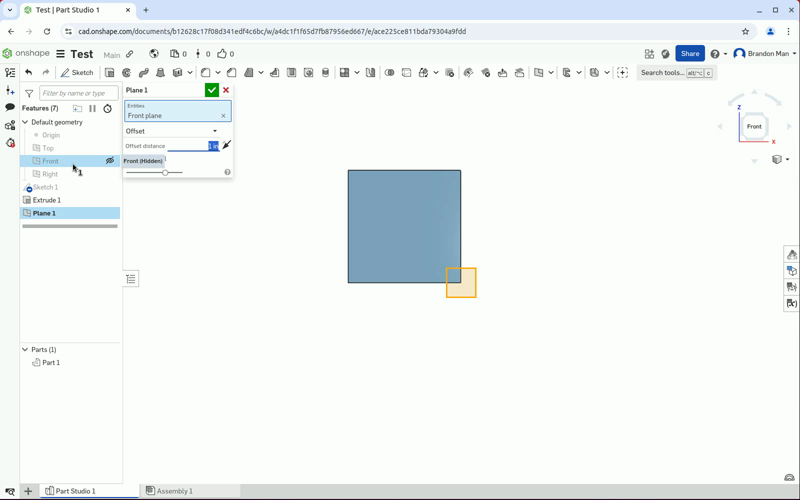
text(23.108)
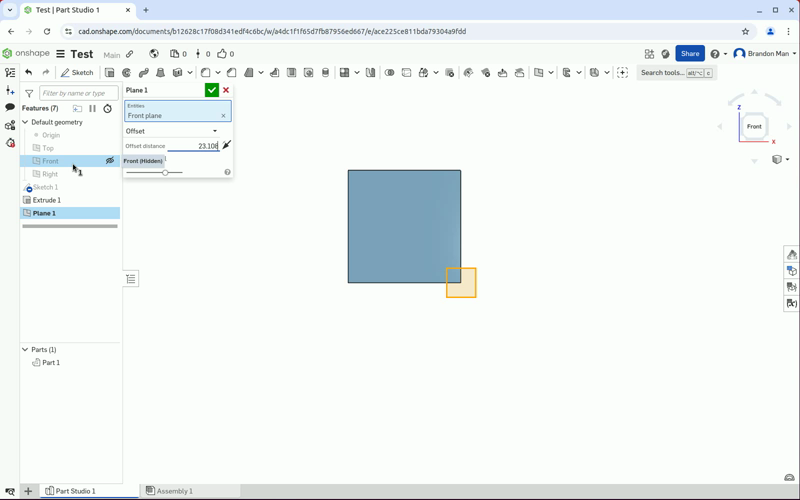
key(enter, 2)
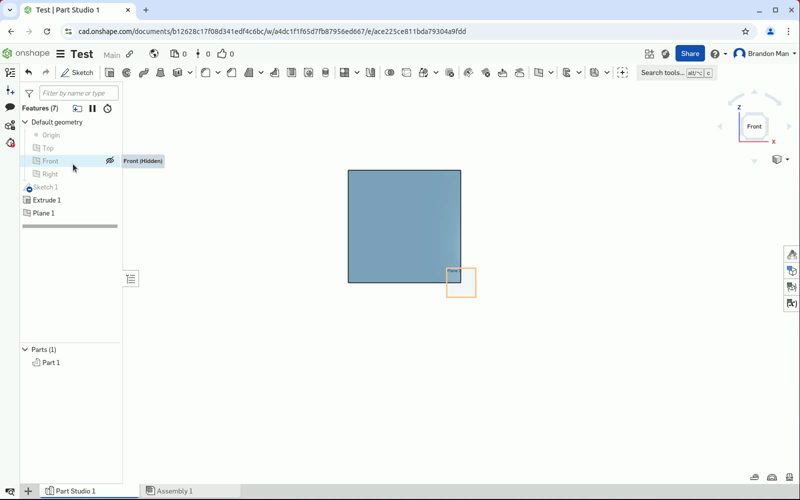
key(shift+s)
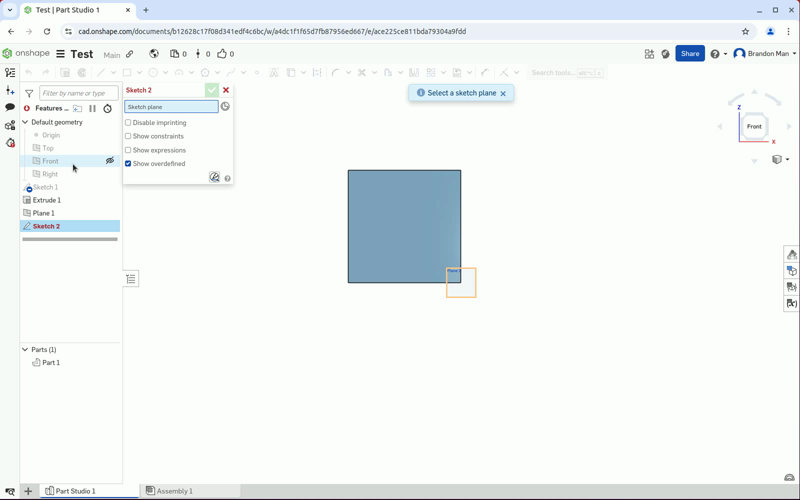
mouse_move(73, 215)
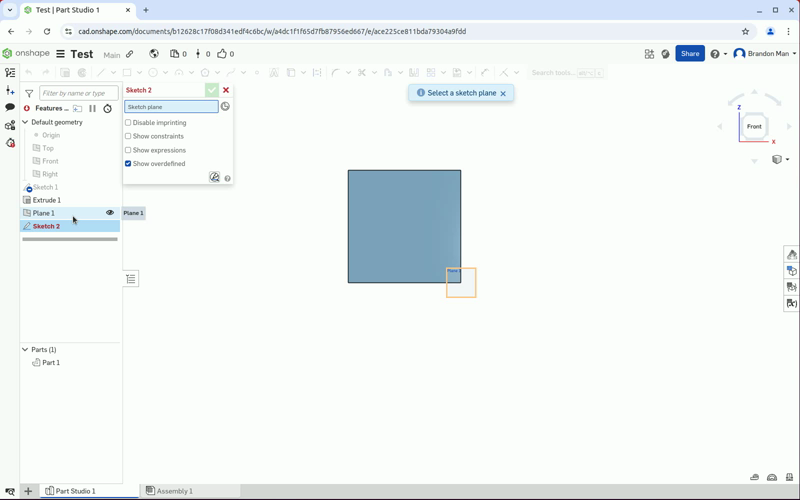
click(73, 215)
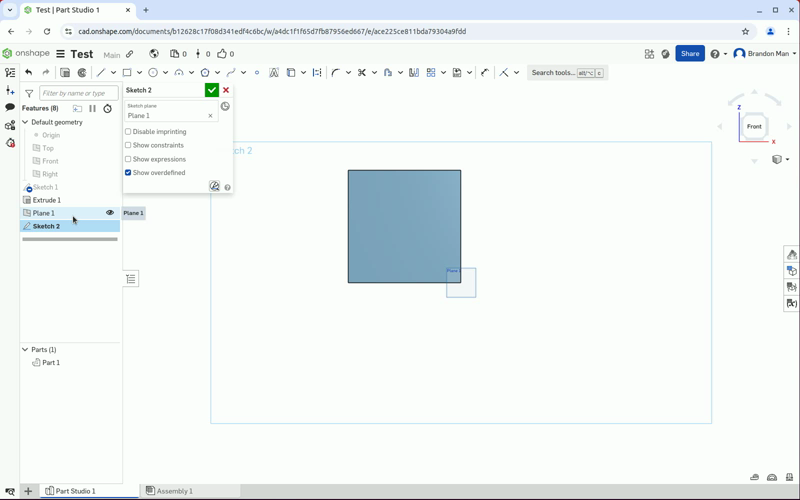
mouse_move(73, 352)
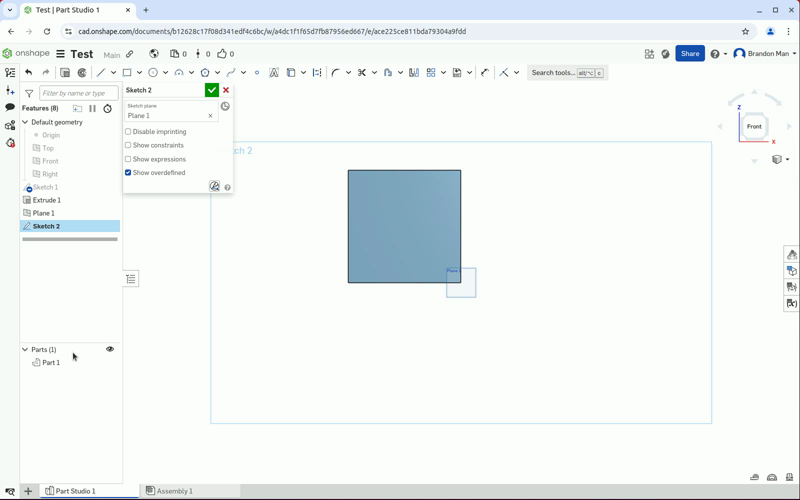
key(y)
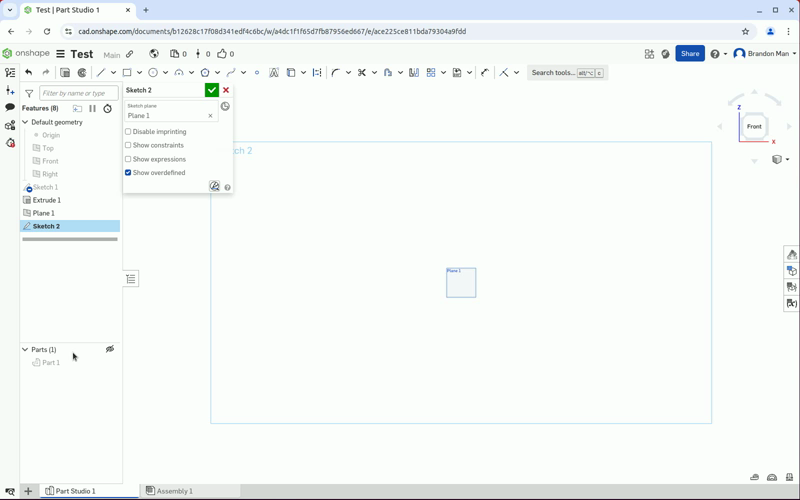
key(l)
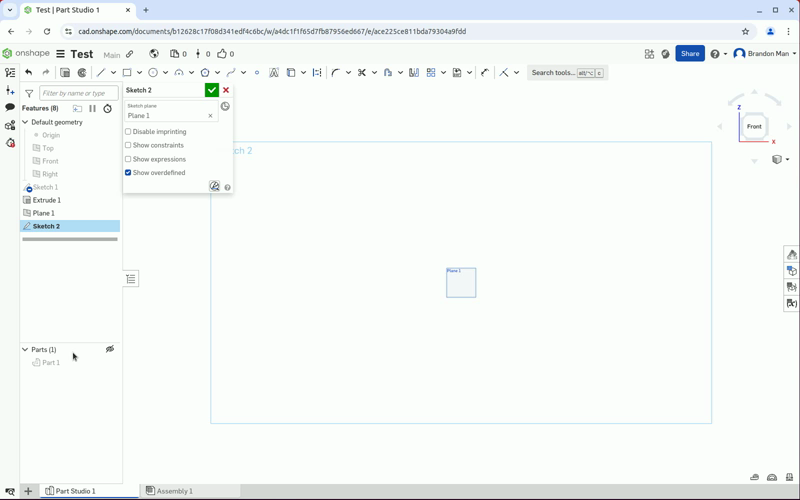
key_down(shift)
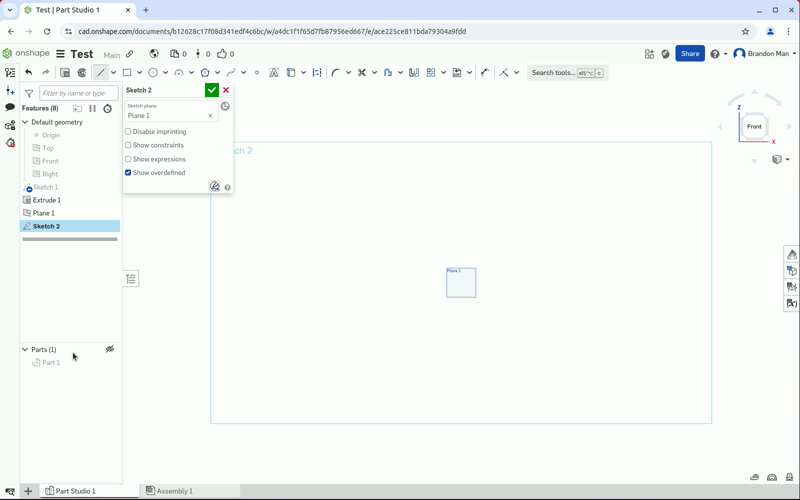
mouse_move(404, 226)
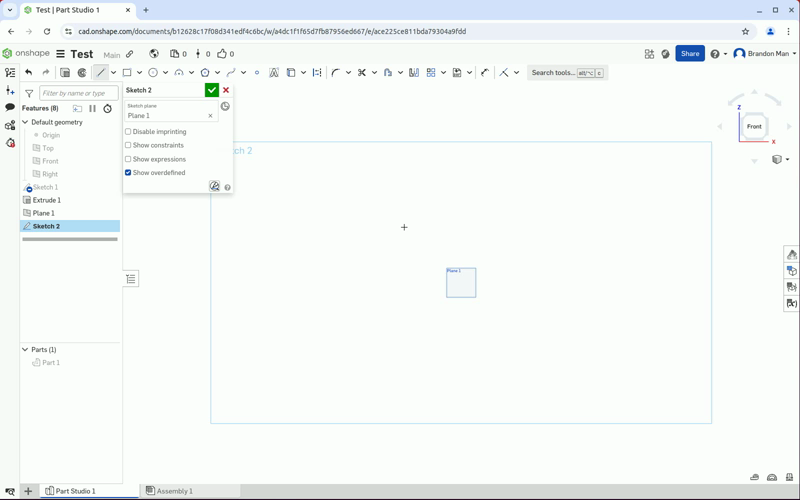
click(404, 226)
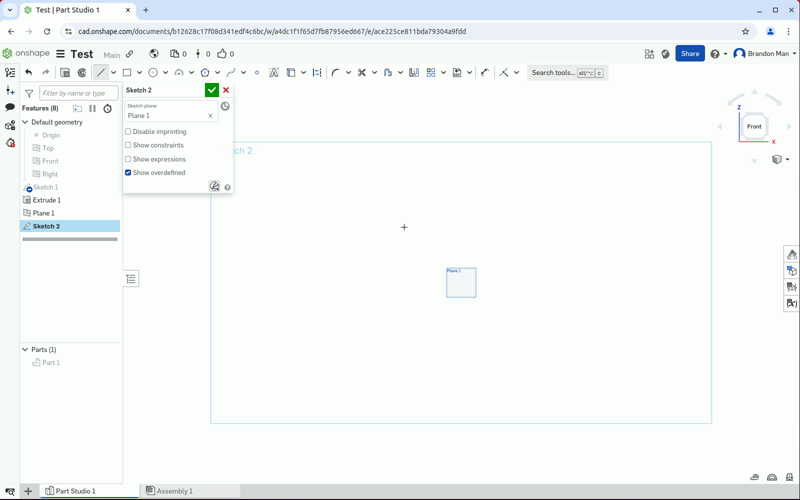
key_up(shift)
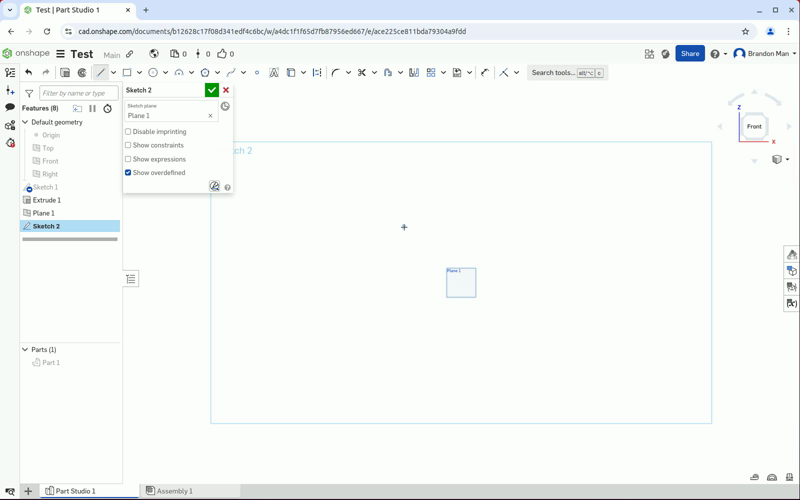
key_down(shift)
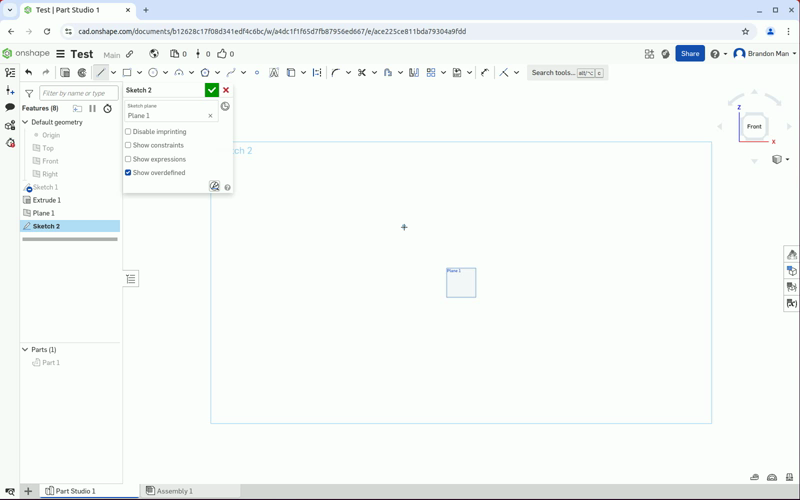
mouse_move(434, 226)
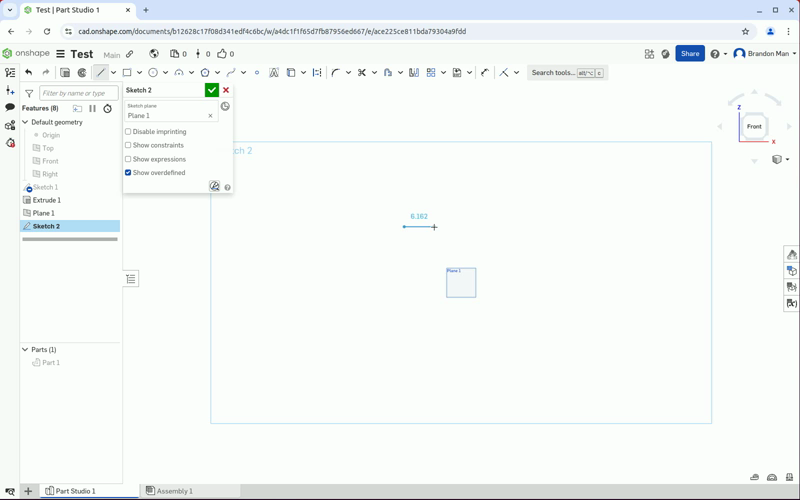
mouse_move(461, 226)
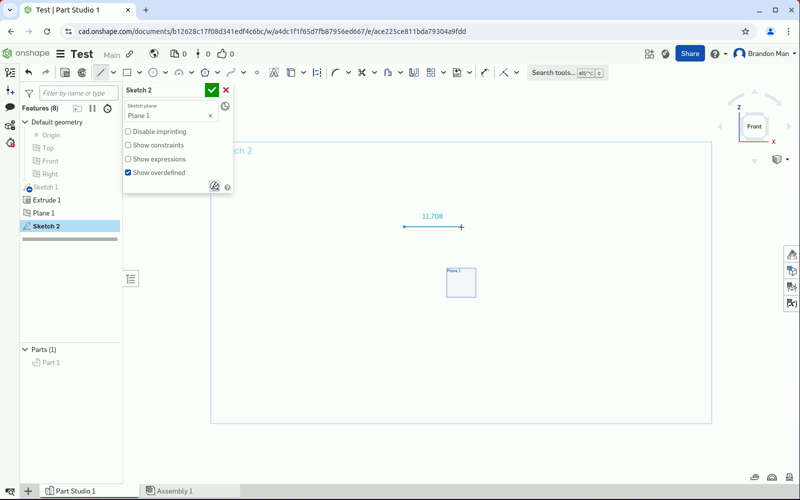
click(461, 226)
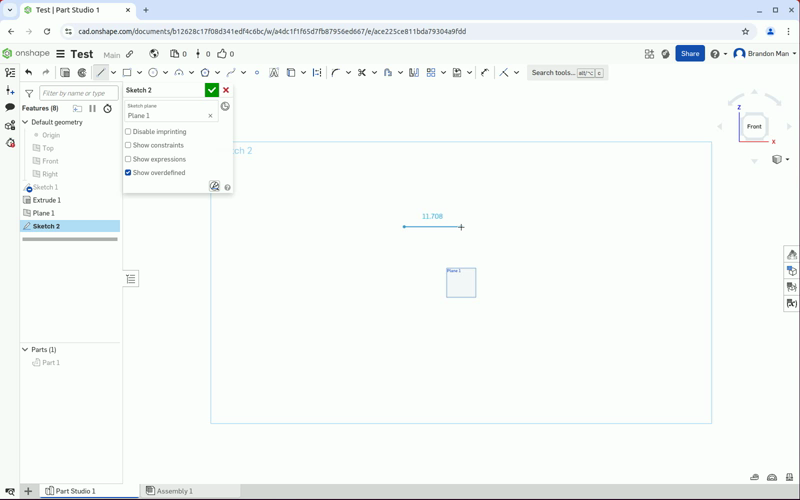
key_up(shift)
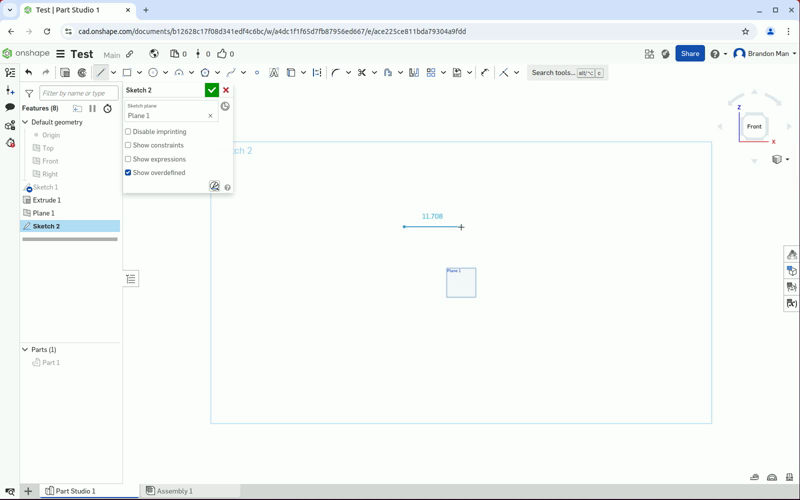
key_down(shift)
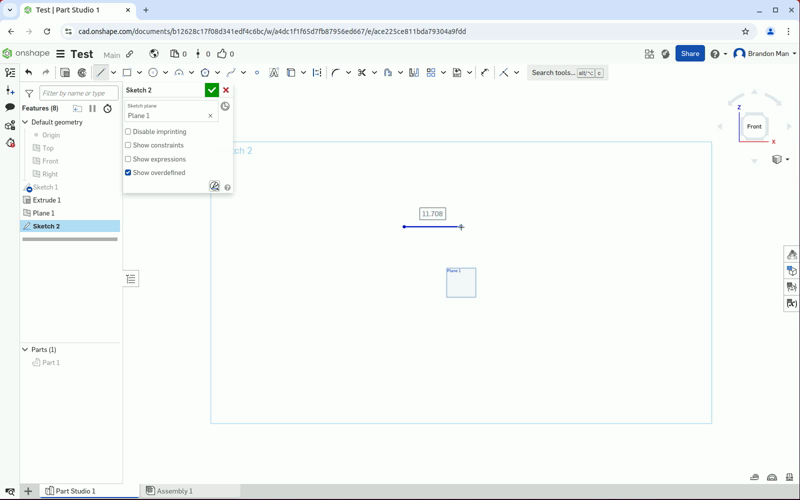
mouse_move(491, 226)
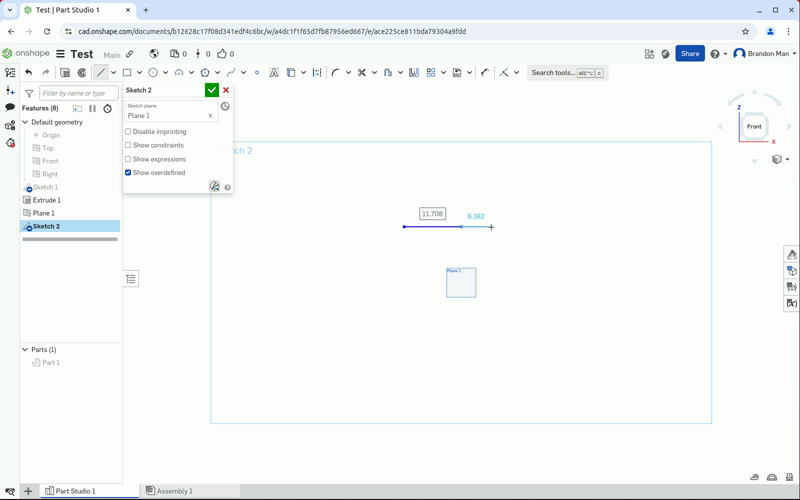
mouse_move(461, 169)
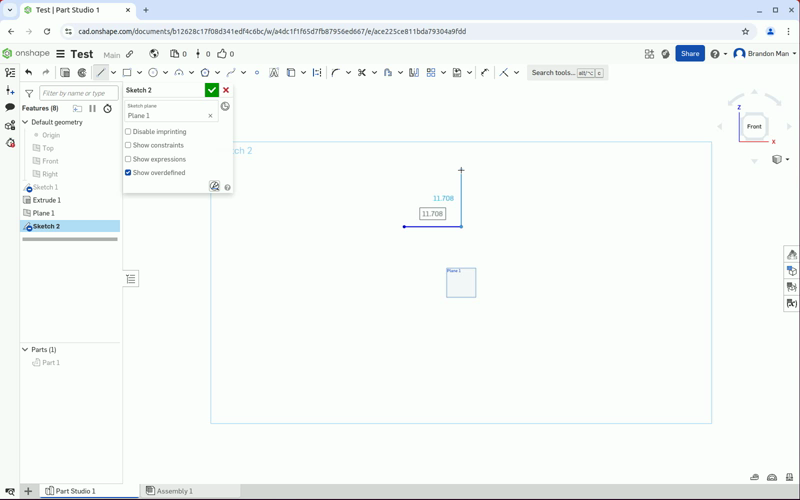
click(461, 169)
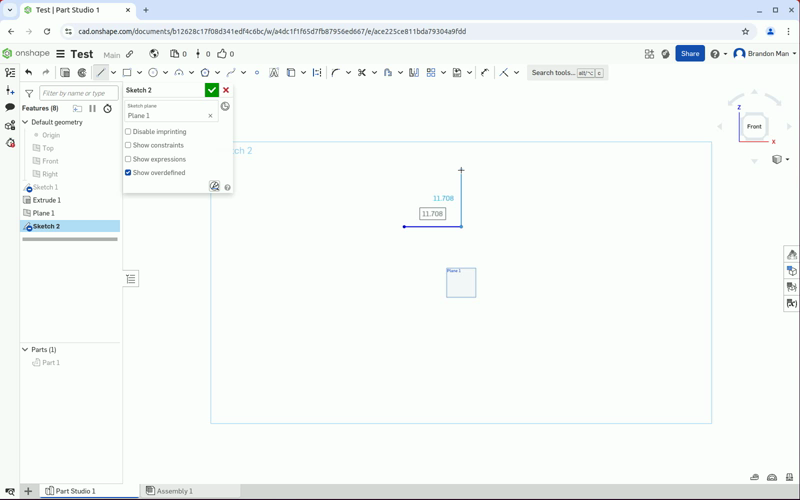
key_up(shift)
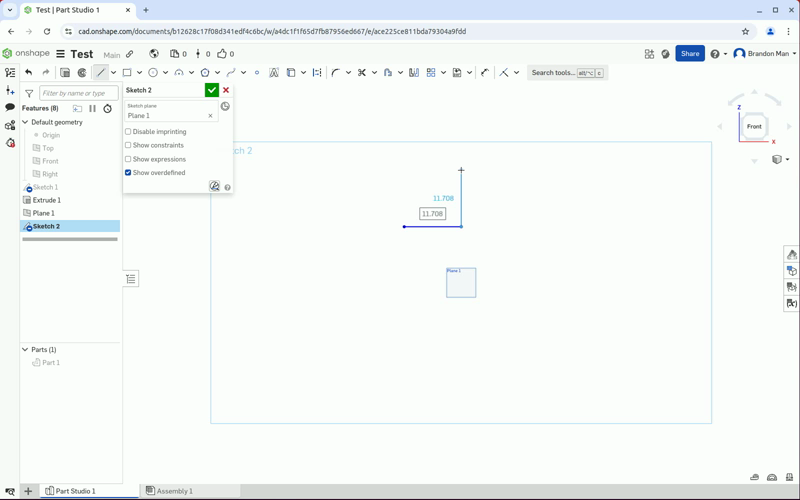
key_down(shift)
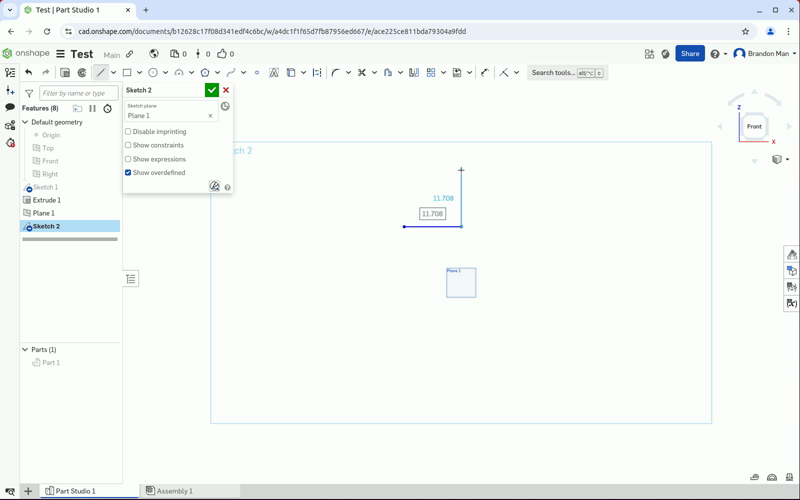
mouse_move(491, 169)
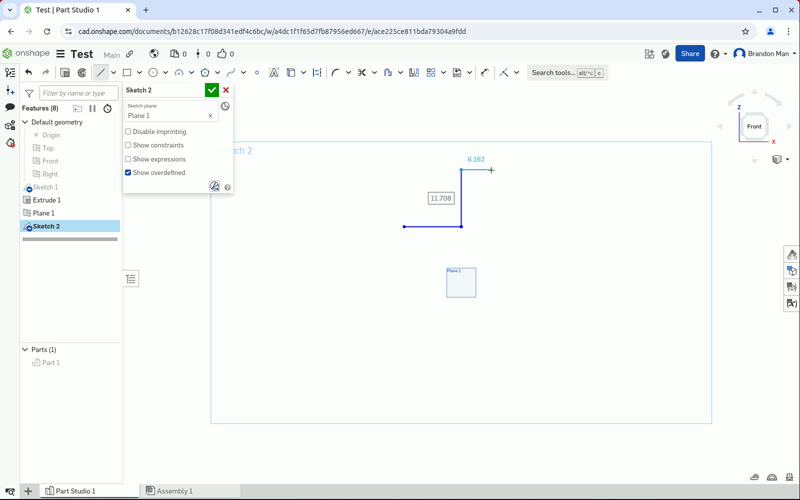
mouse_move(404, 169)
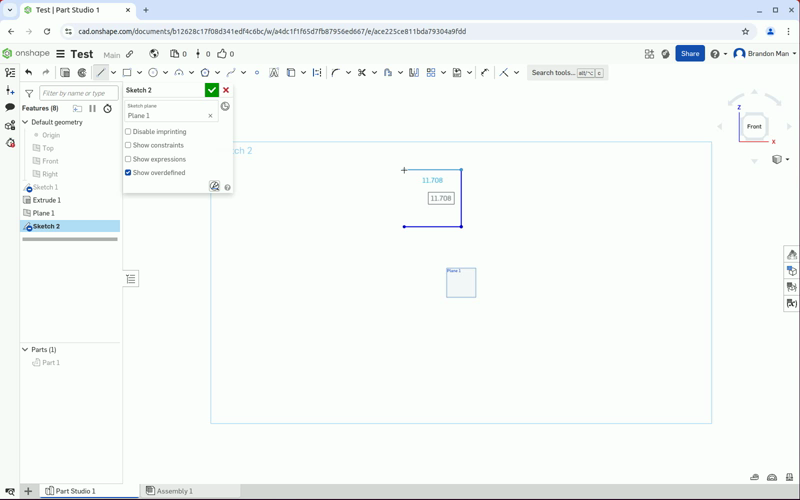
click(404, 169)
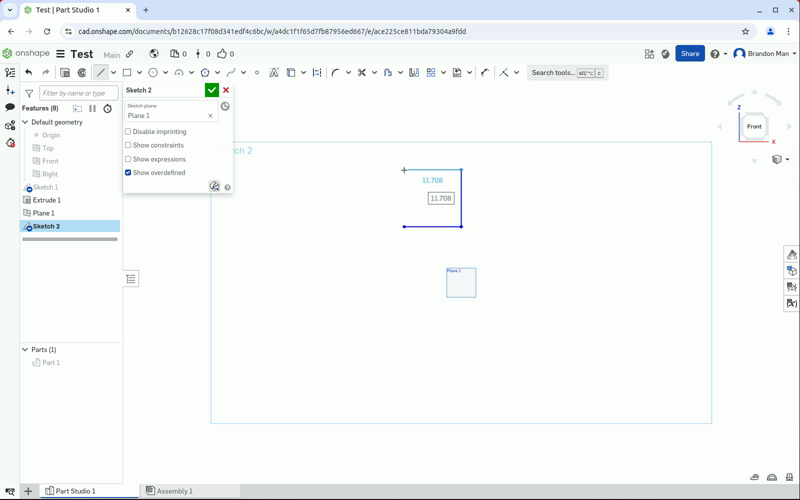
key_up(shift)
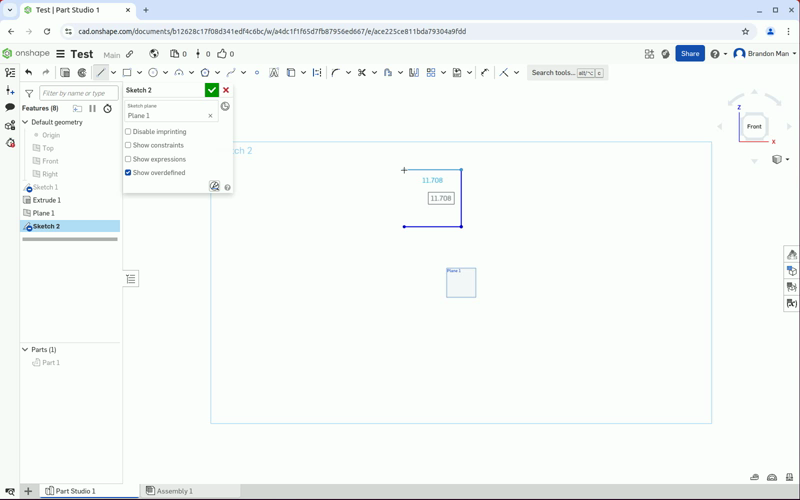
mouse_move(434, 169)
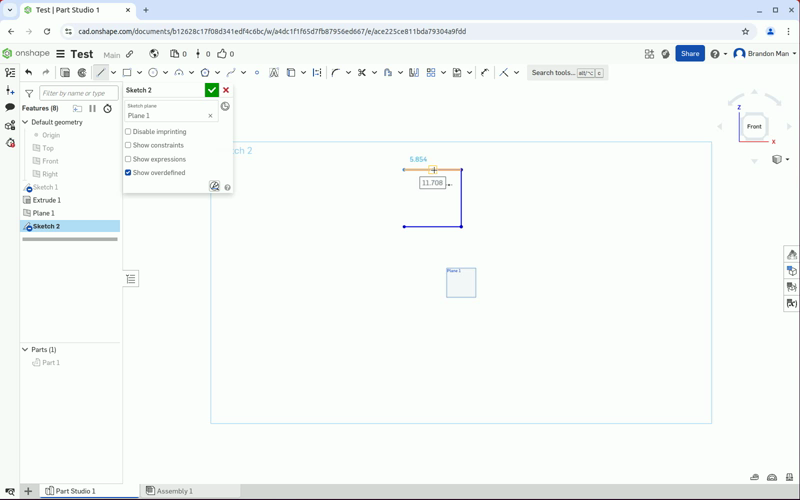
key_down(shift)
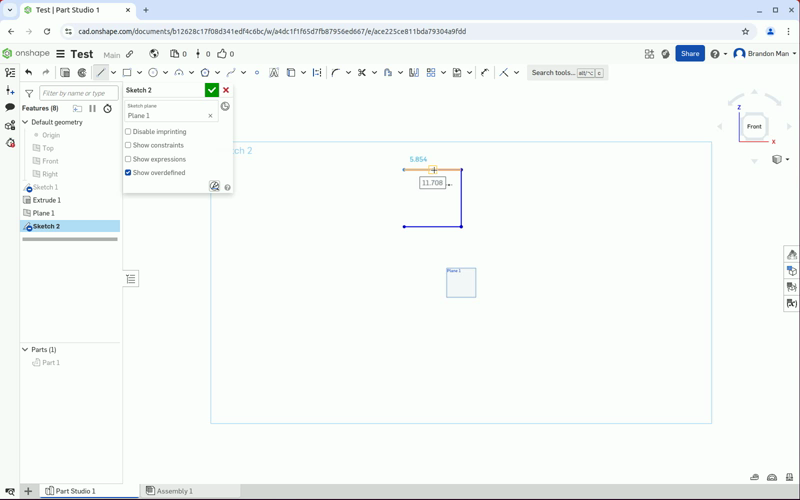
mouse_move(404, 226)
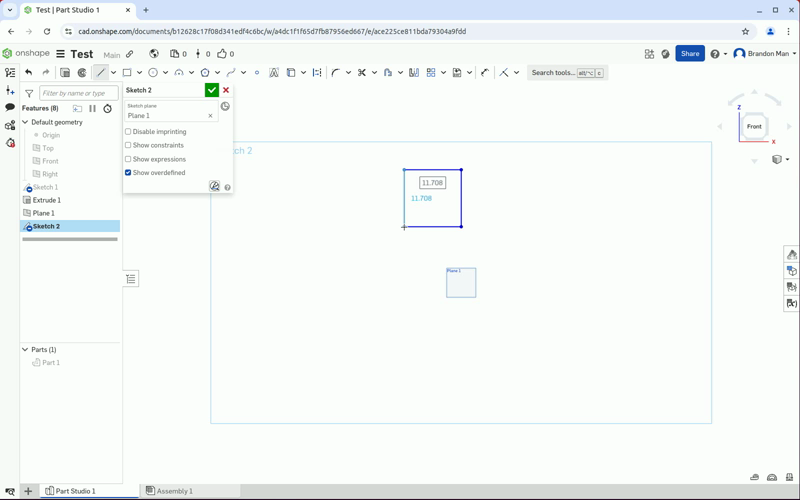
key_up(shift)
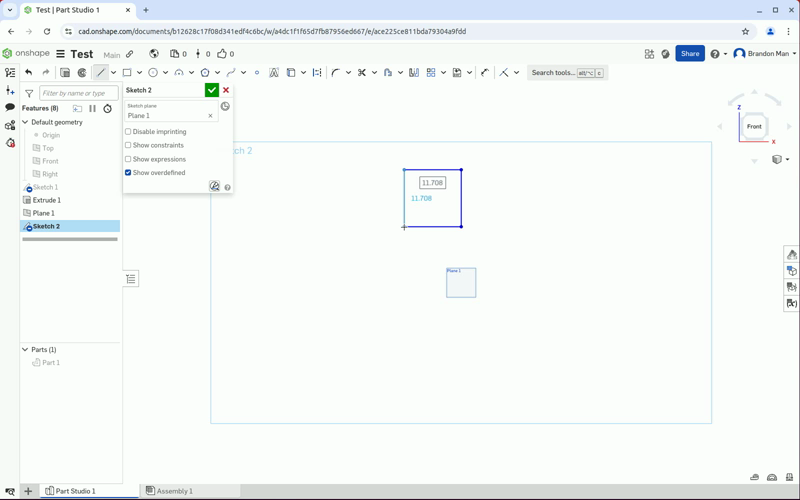
click(404, 226)
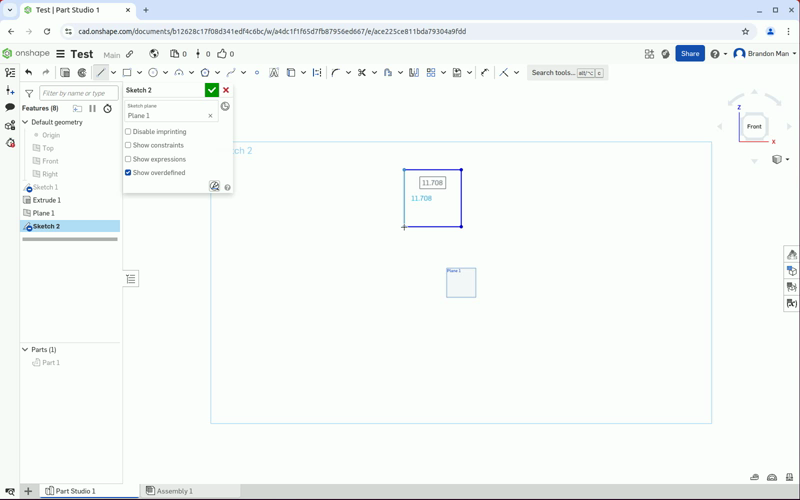
key(esc)
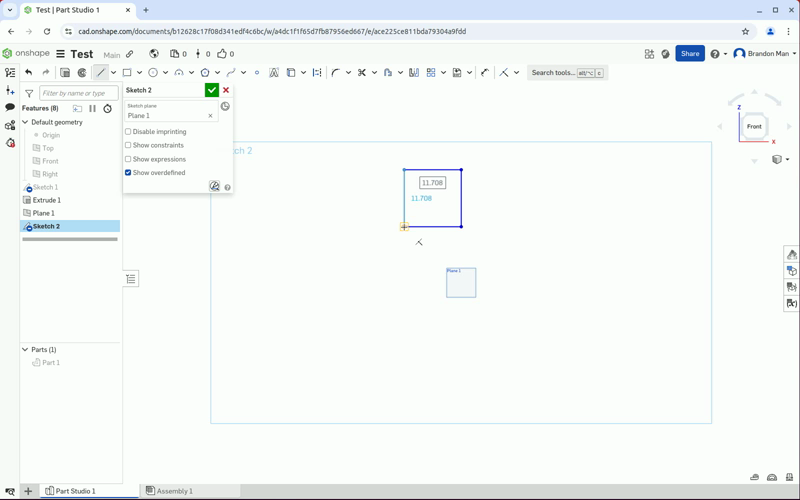
mouse_move(427, 186)
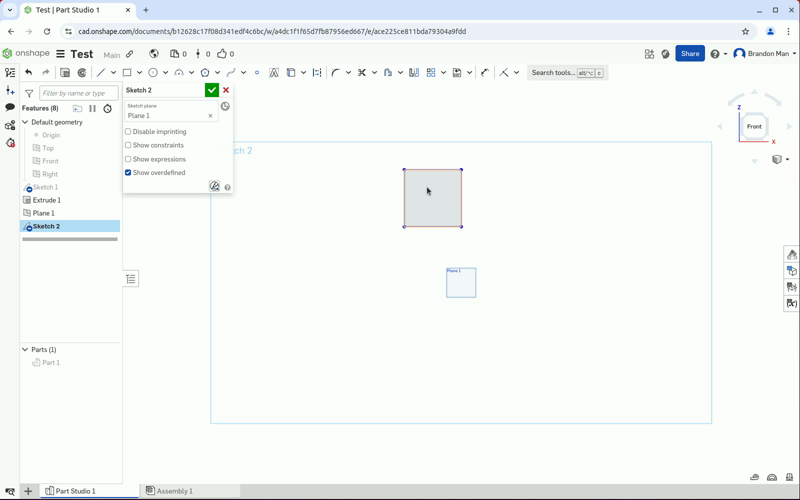
click(427, 186)
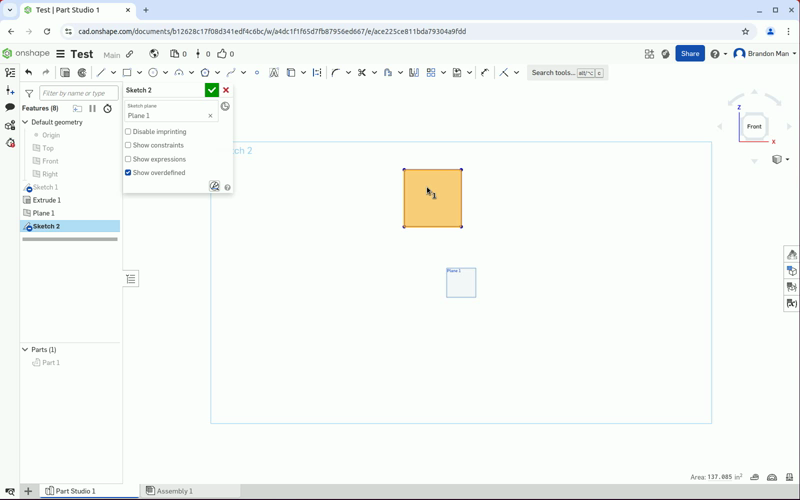
mouse_move(73, 352)
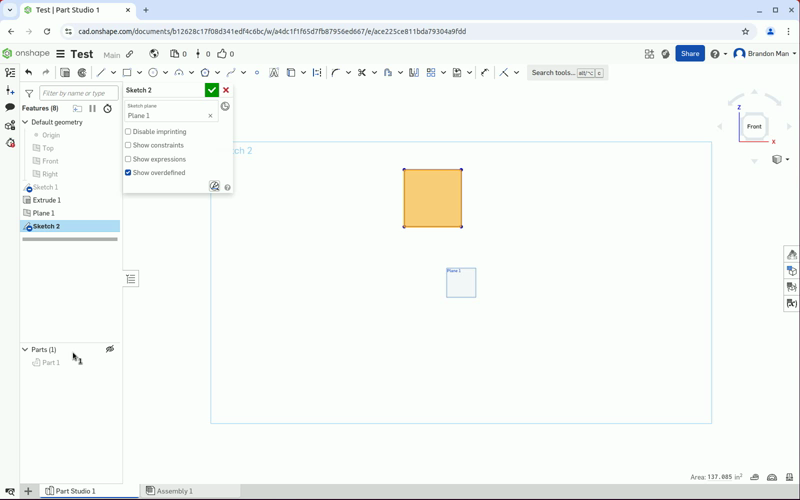
key(shift+y)
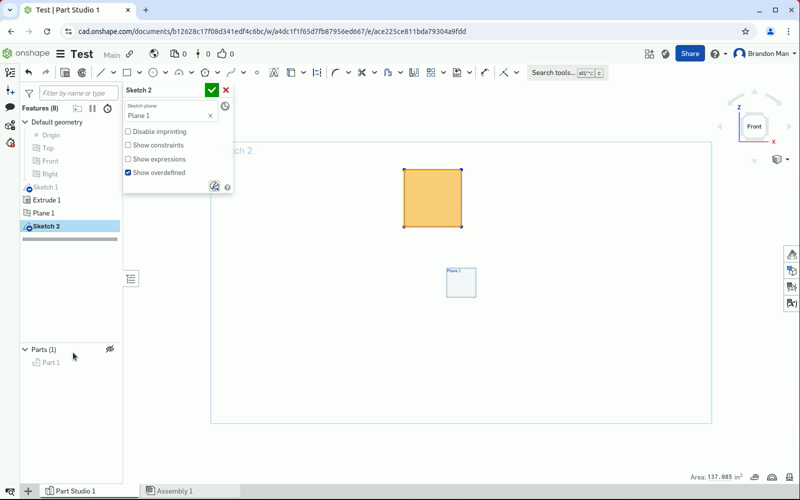
key(shift+e)
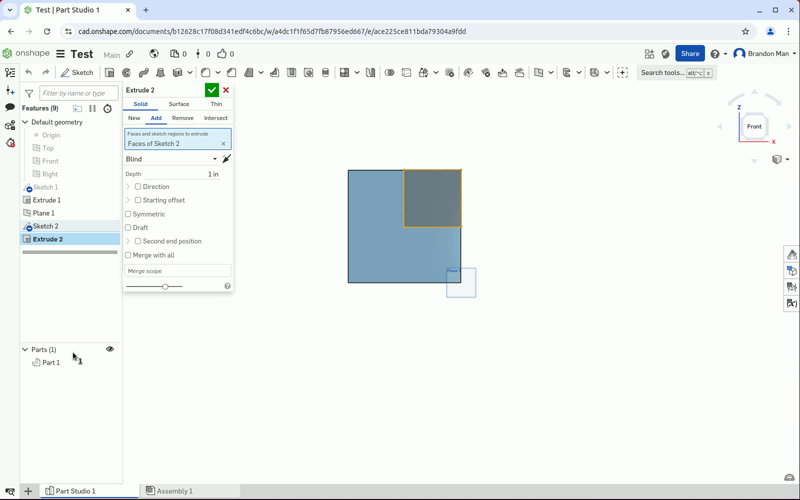
mouse_move(143, 106)
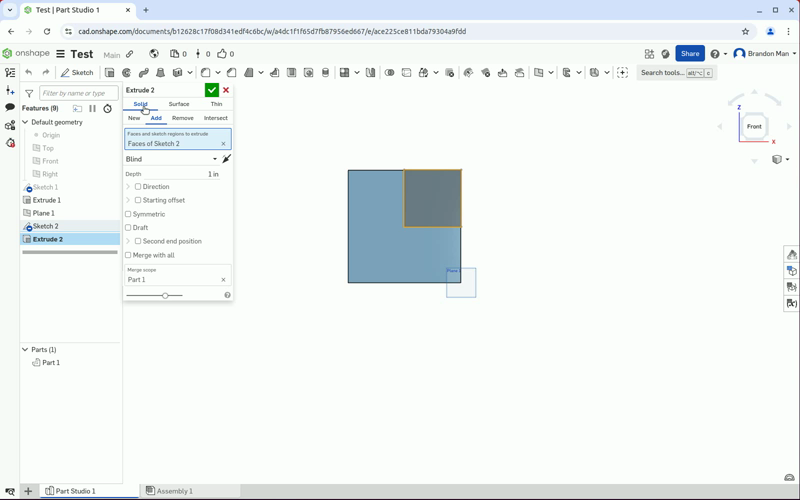
click(143, 106)
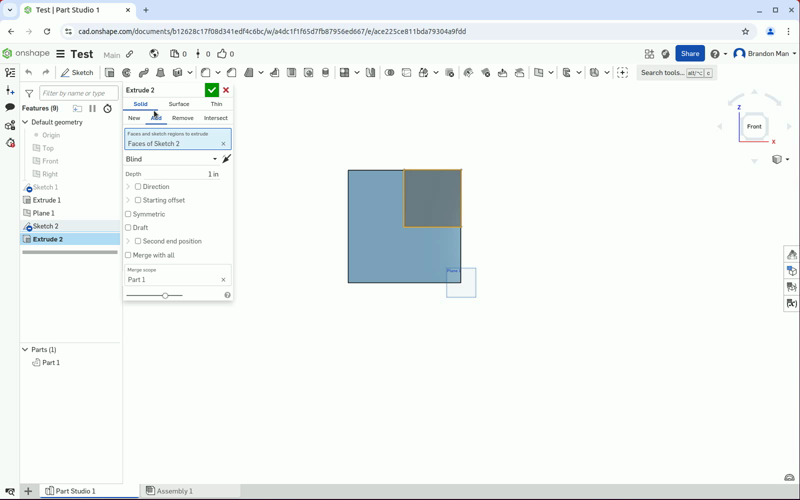
mouse_move(186, 120)
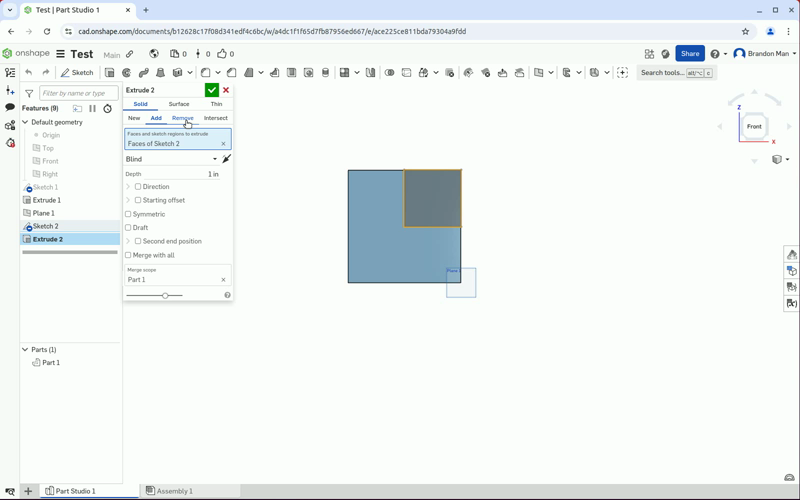
click(186, 120)
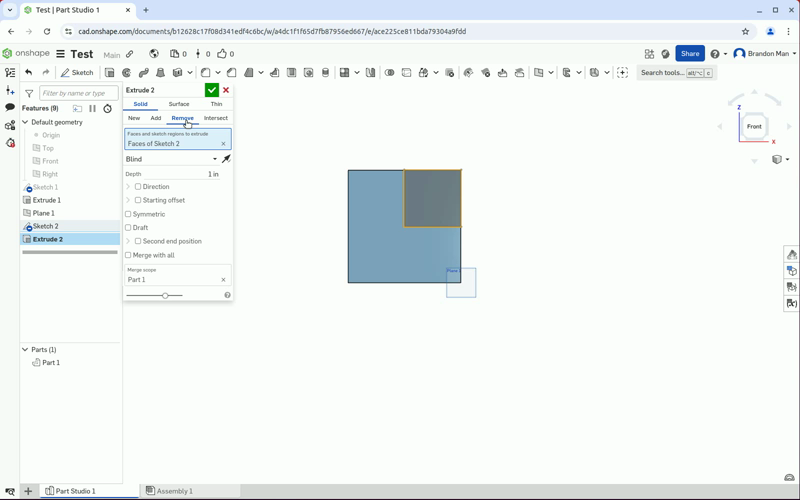
key(tab, 4)
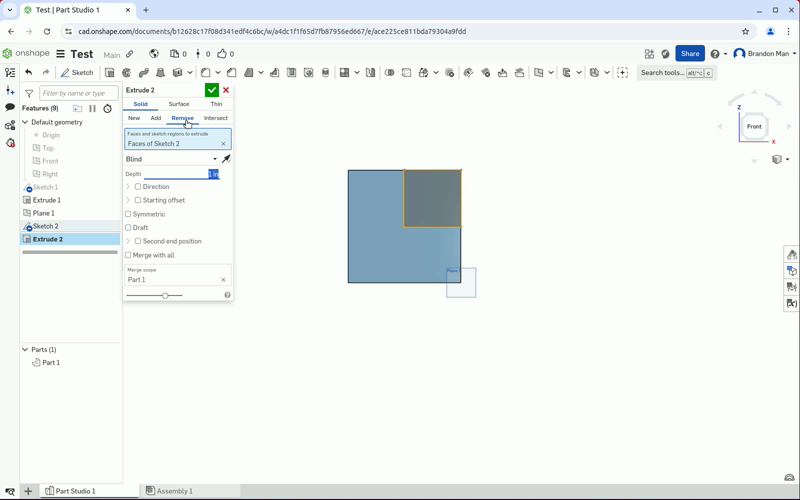
text(11.554)
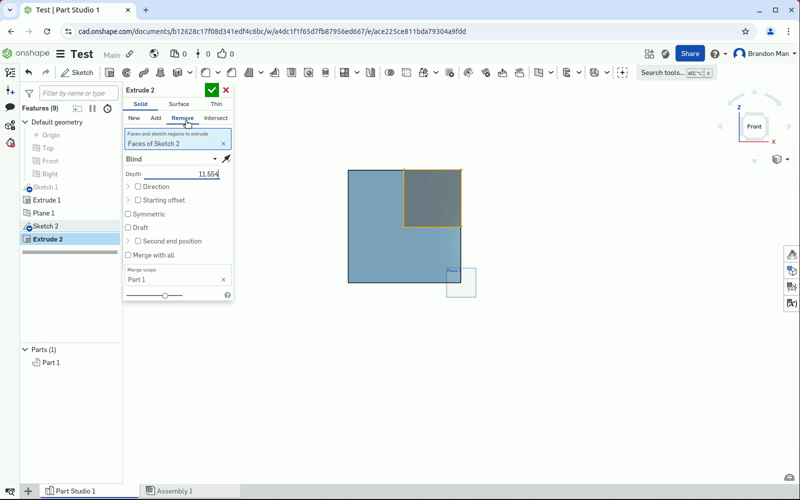
key(tab, 6)
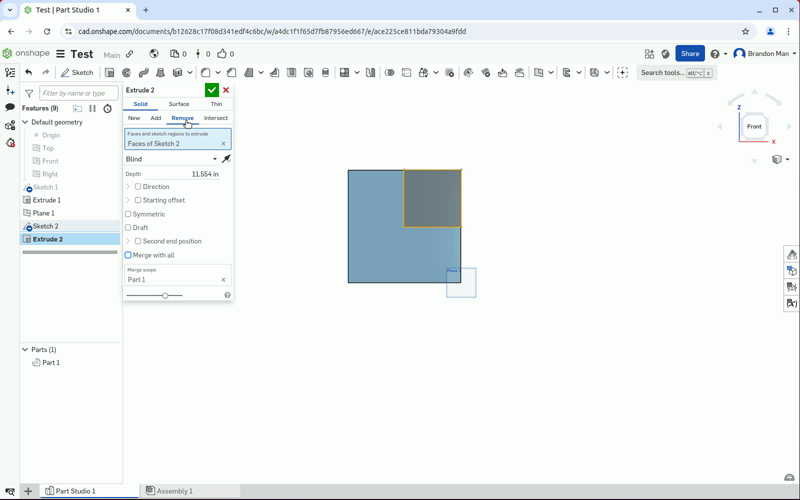
key(space)
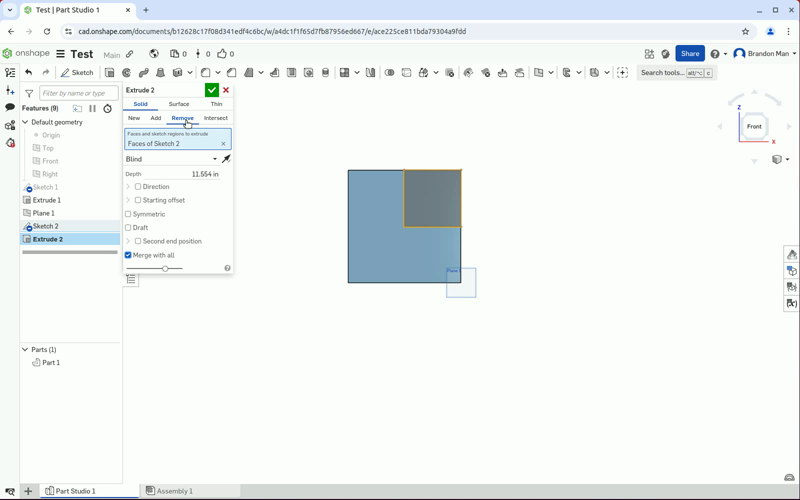
key(enter)
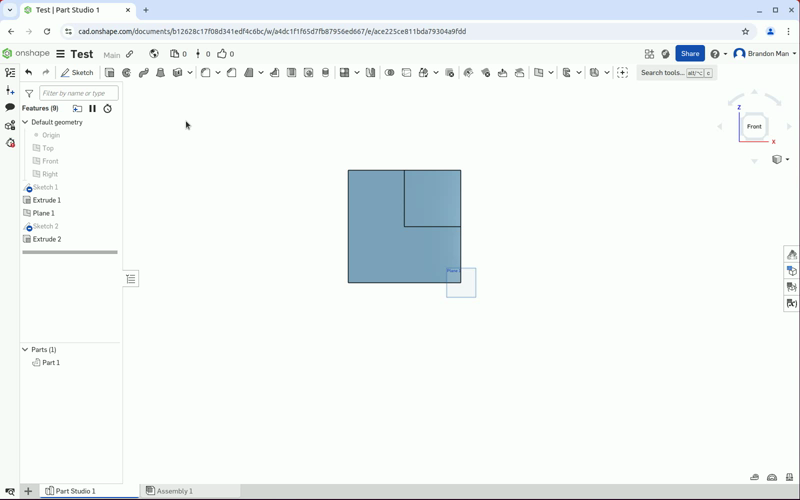
key(shift+h)
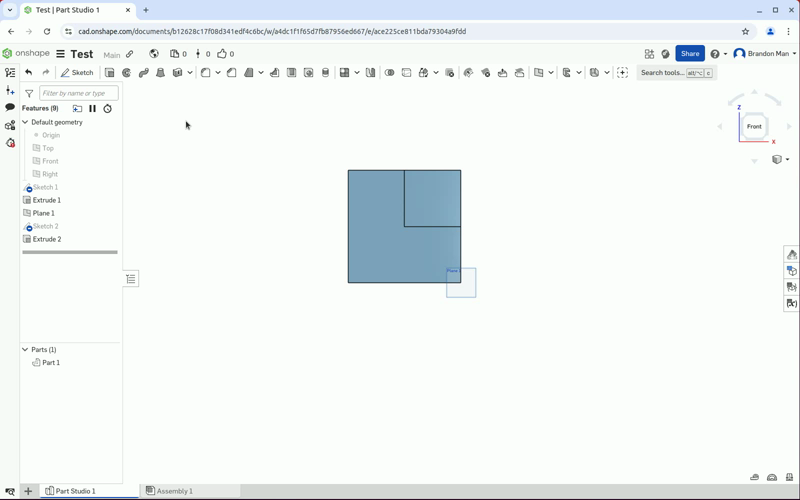
key(shift+h)
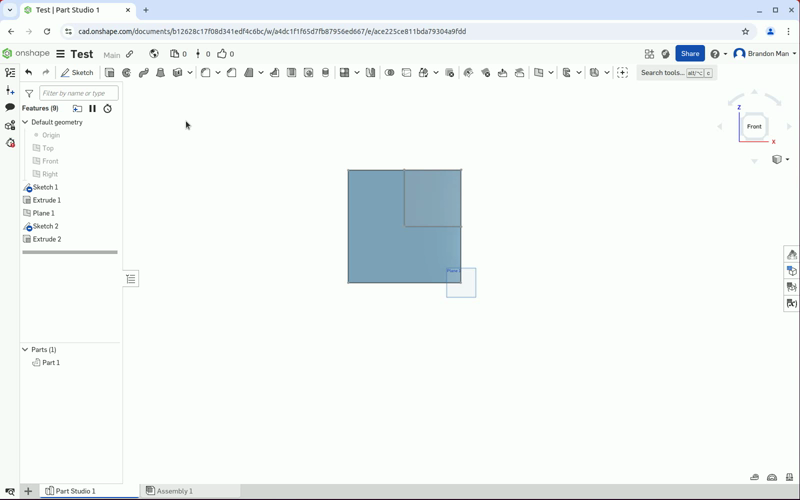
key(shift+7)
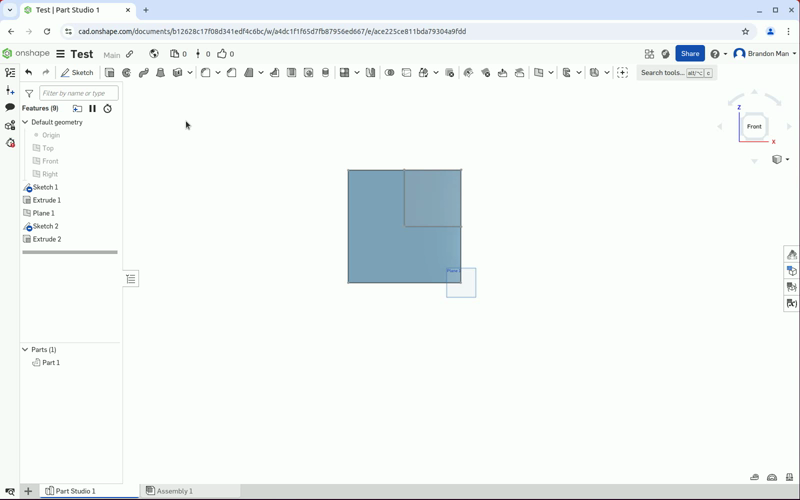
key(left, 2)
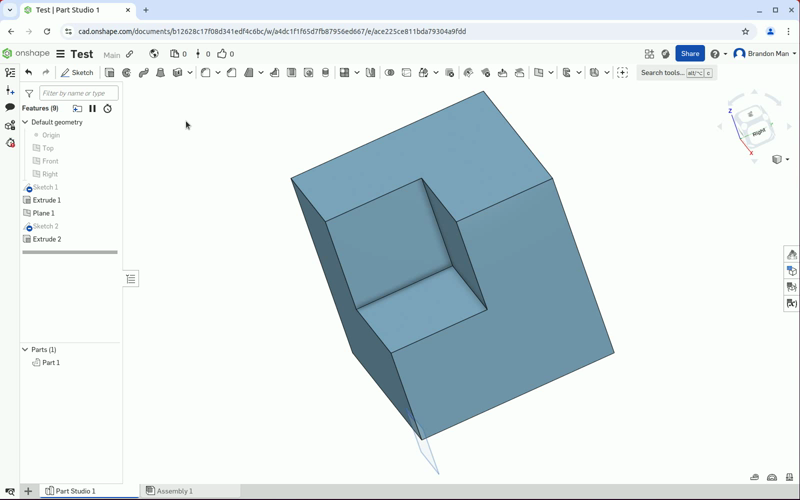
key(down, 2)
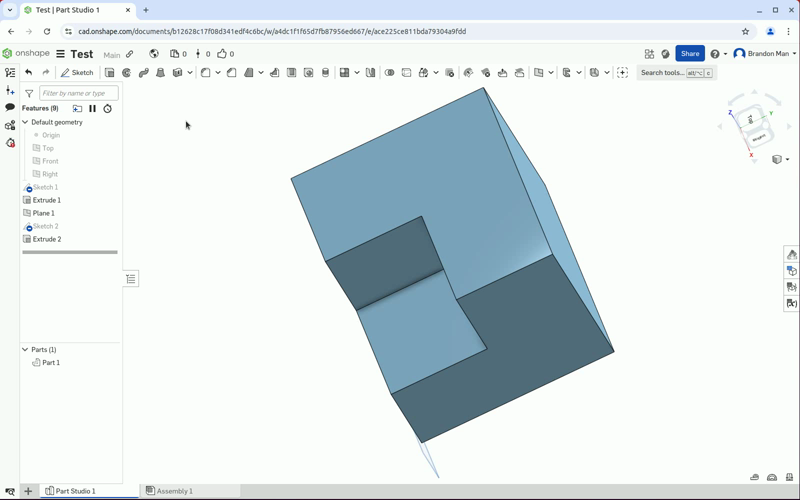
key(up, 2)
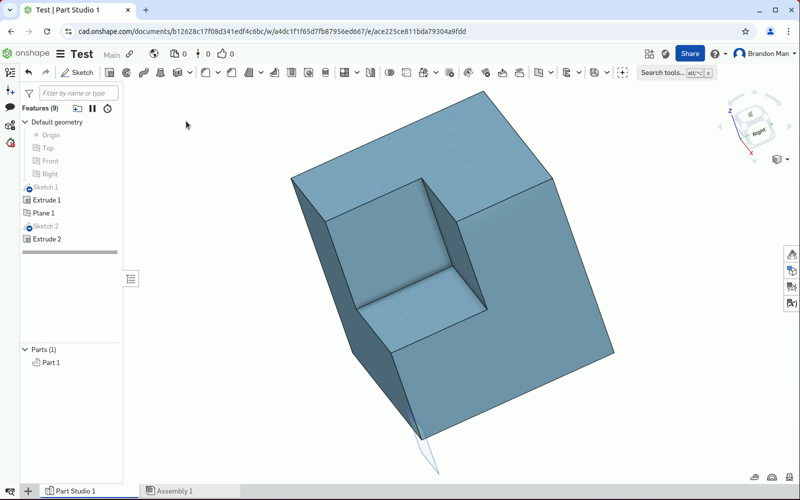
key(right, 2)
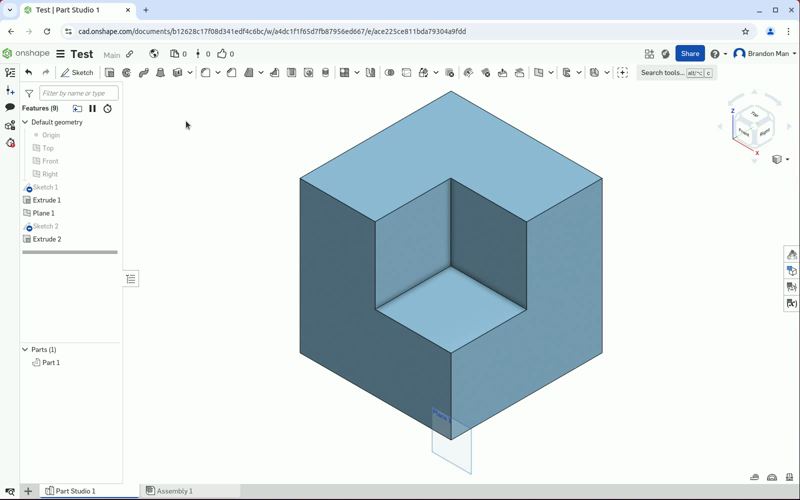
mouse_move(73, 189)
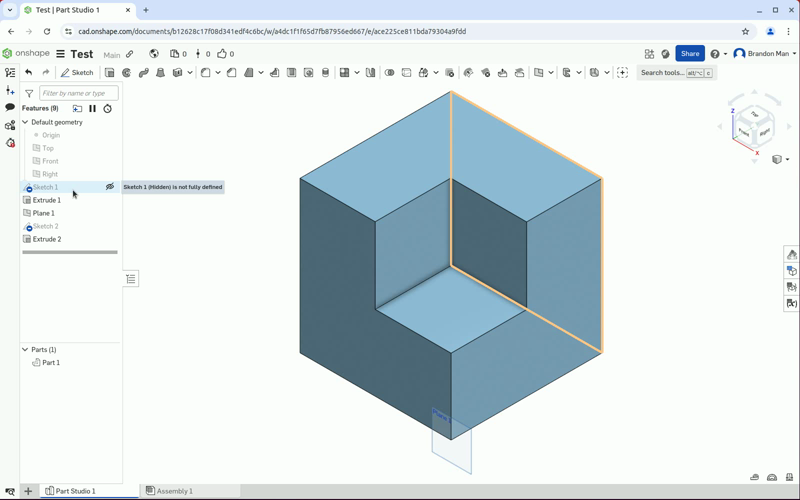
click(73, 189)